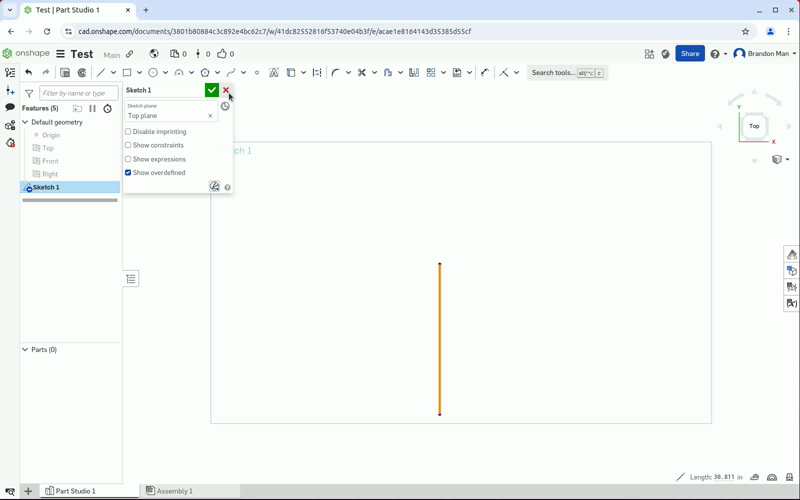
key(shift+h)
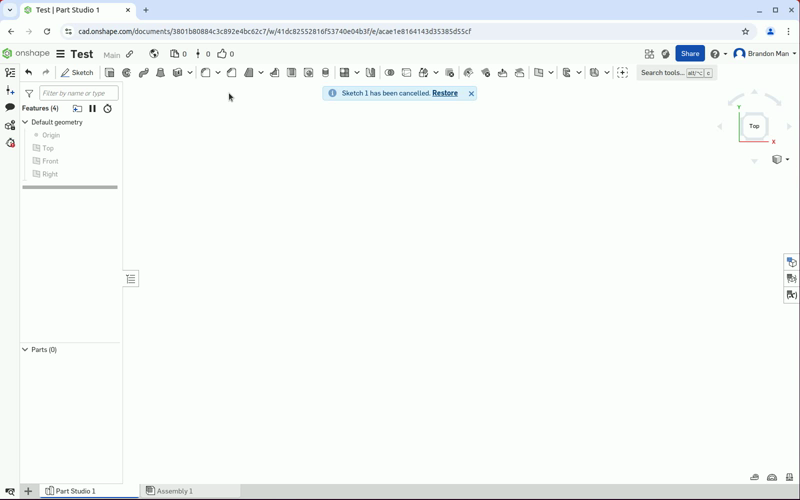
mouse_move(73, 352)
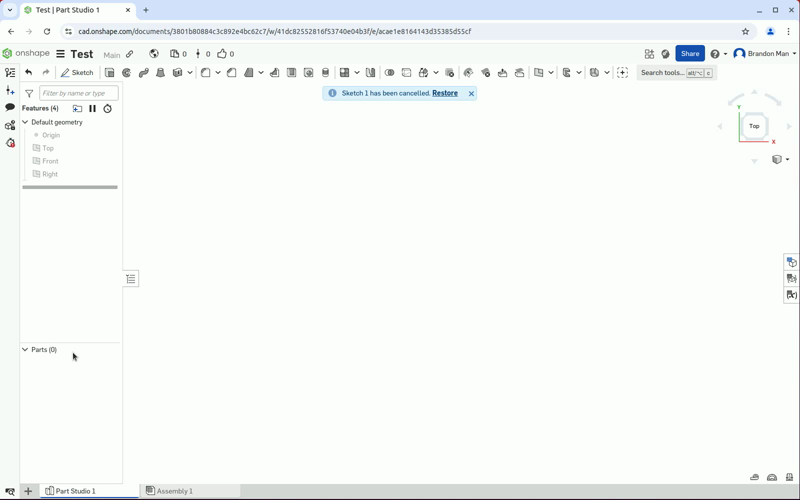
key(y)
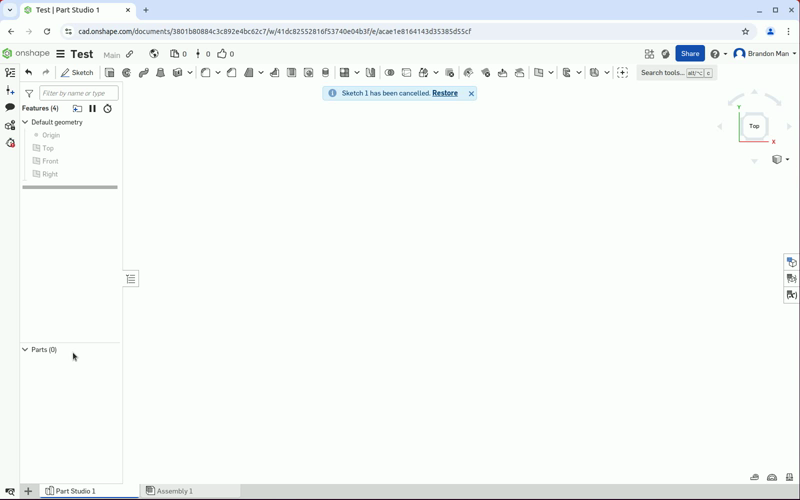
key(shift+p)
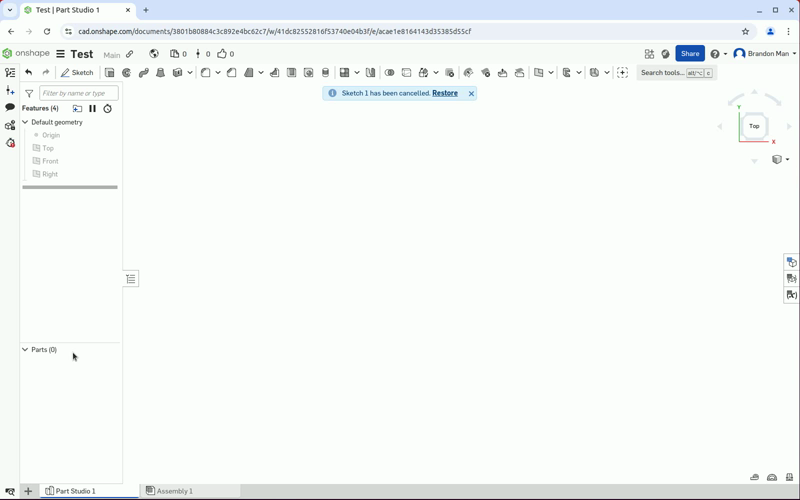
key(space)
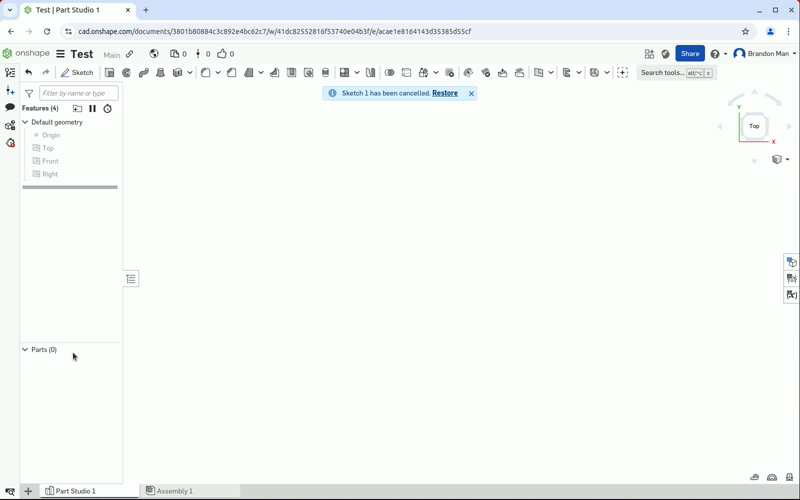
key_down(shift)
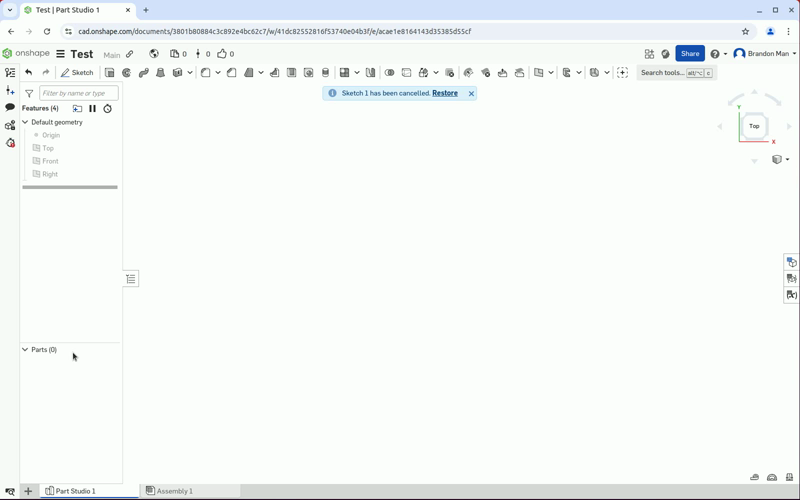
key(up)
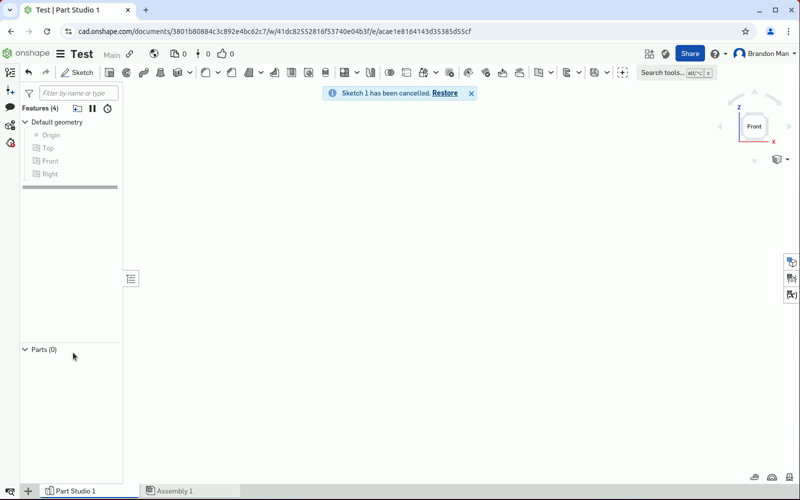
key_up(shift)
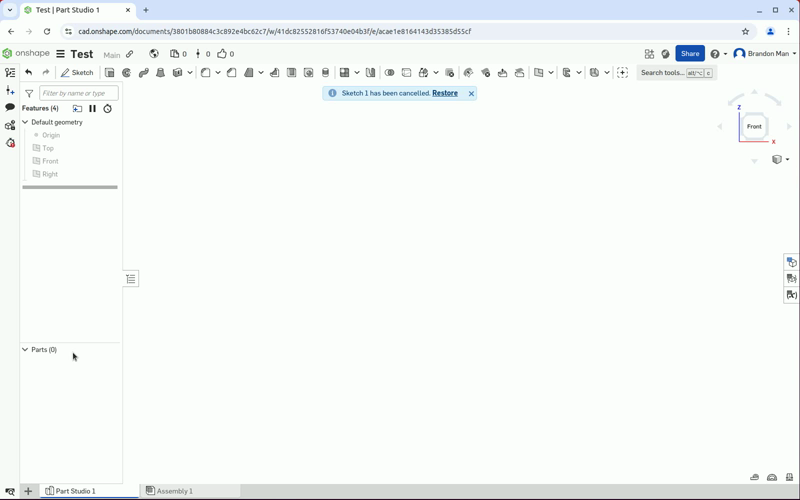
mouse_move(73, 352)
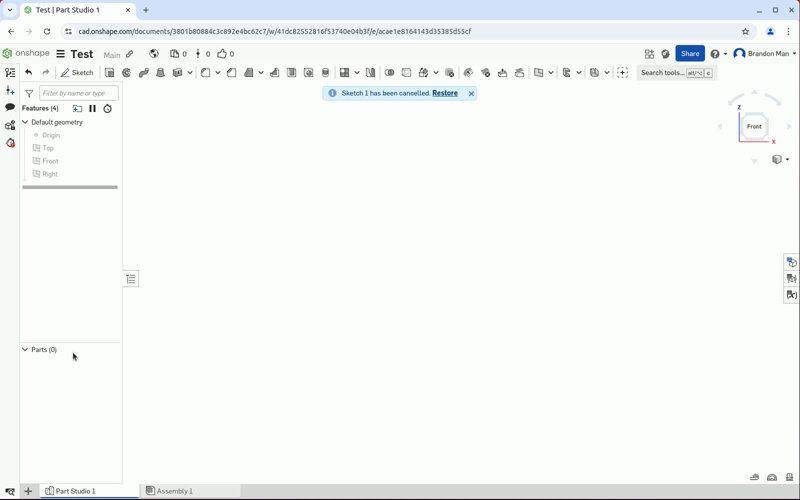
key(shift+y)
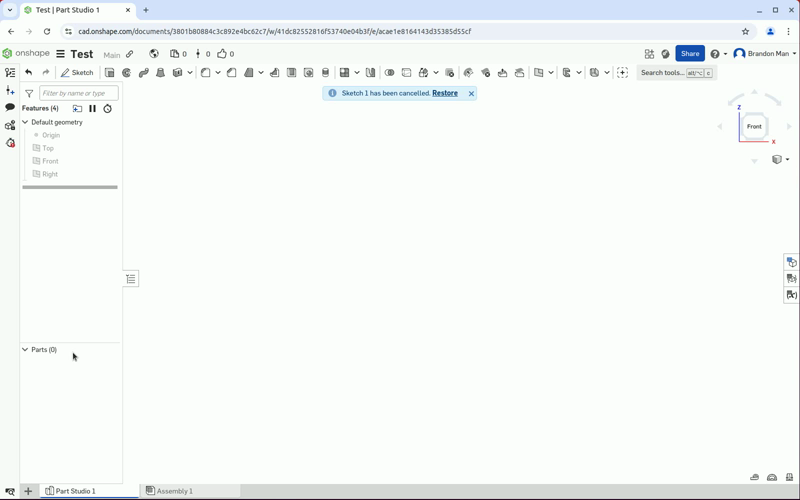
key(shift+s)
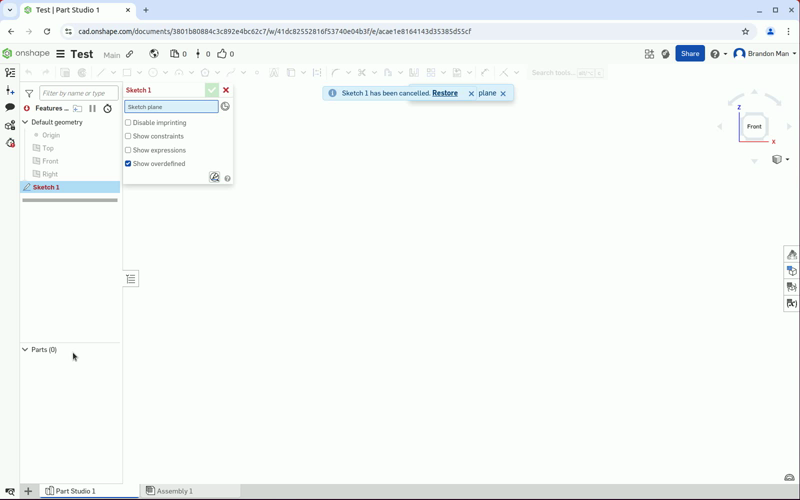
mouse_move(73, 163)
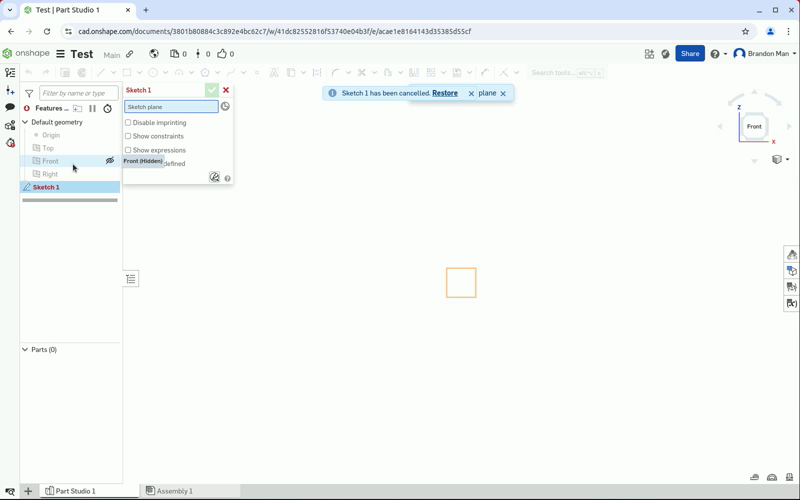
click(73, 163)
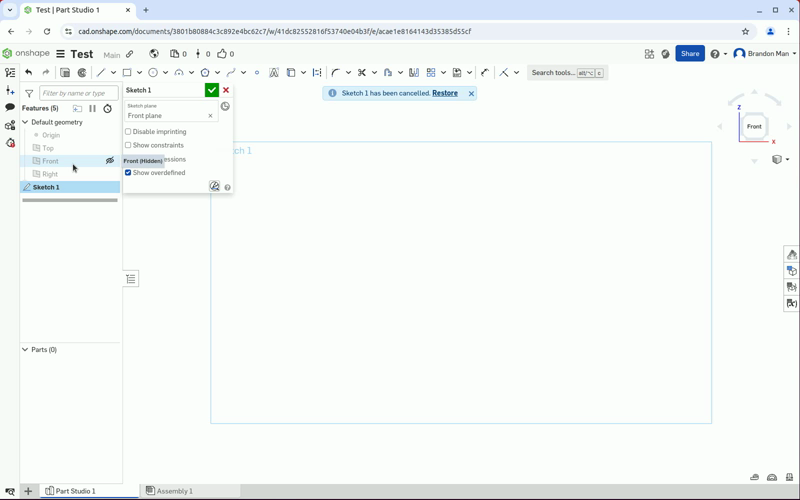
mouse_move(73, 352)
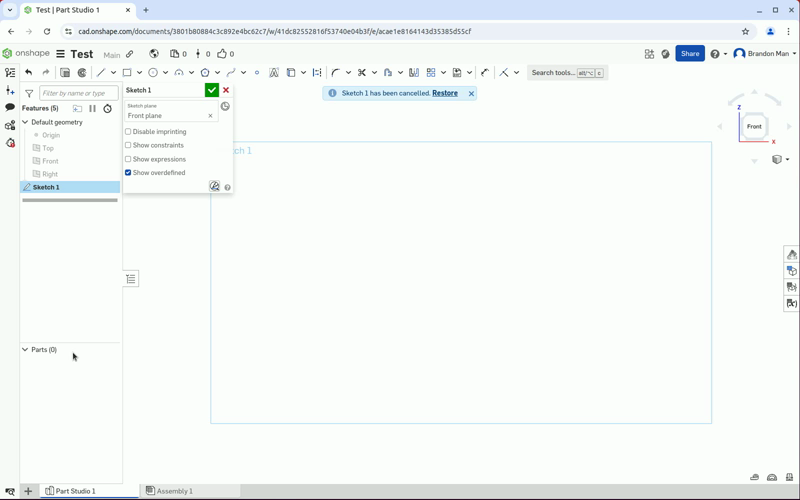
key(y)
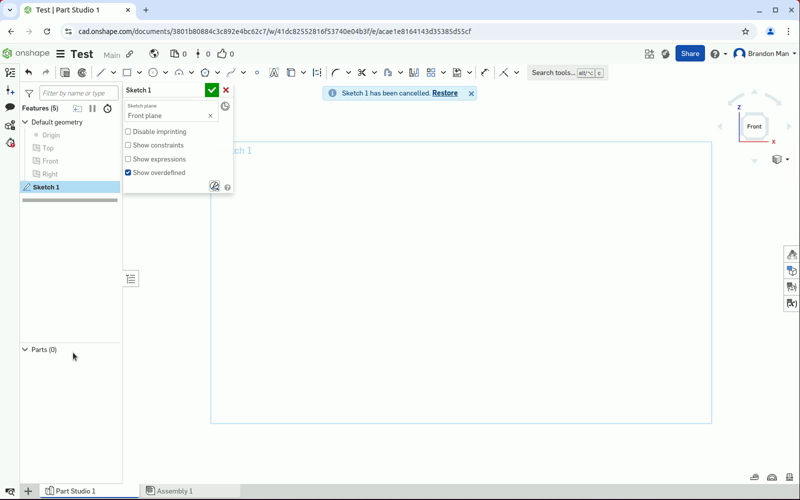
key(l)
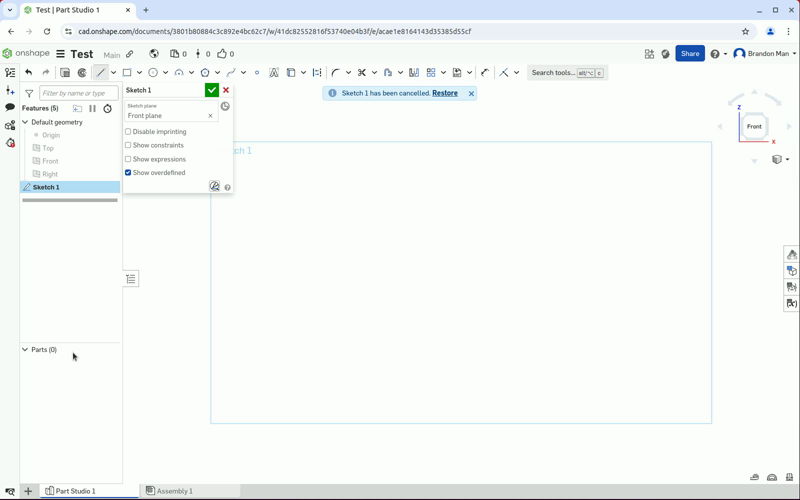
key_down(shift)
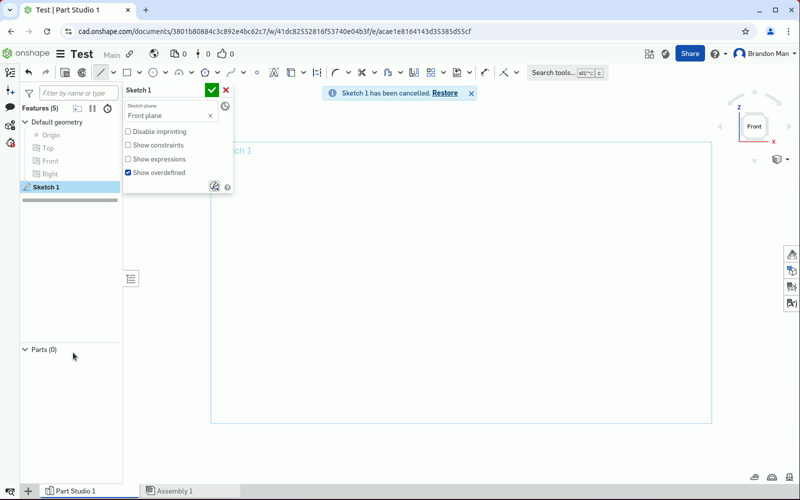
mouse_move(422, 365)
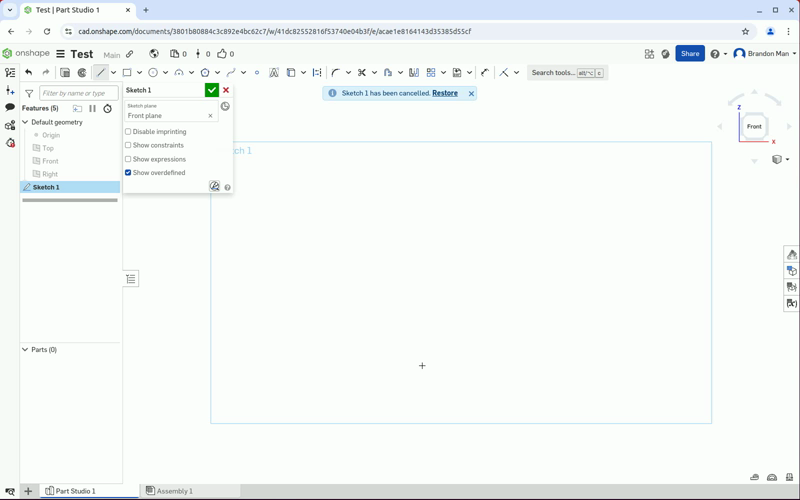
click(422, 365)
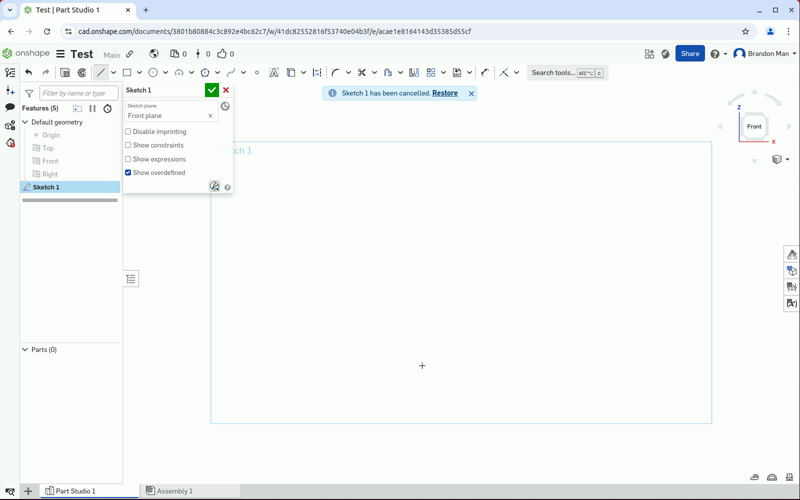
key_up(shift)
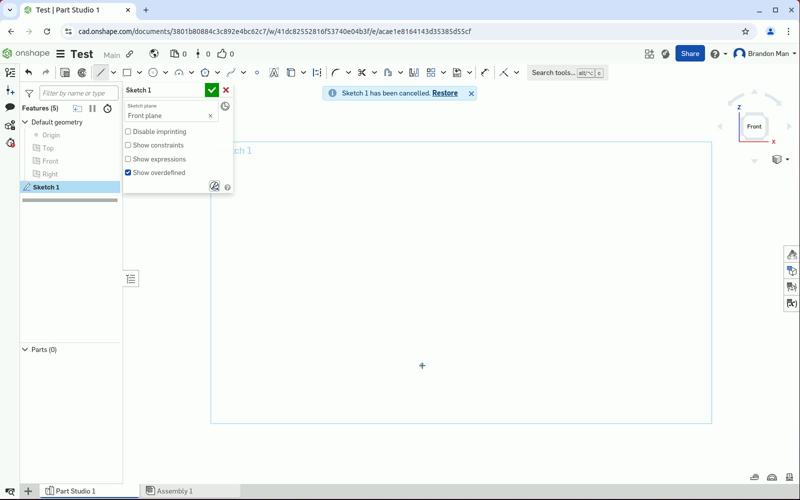
key_down(shift)
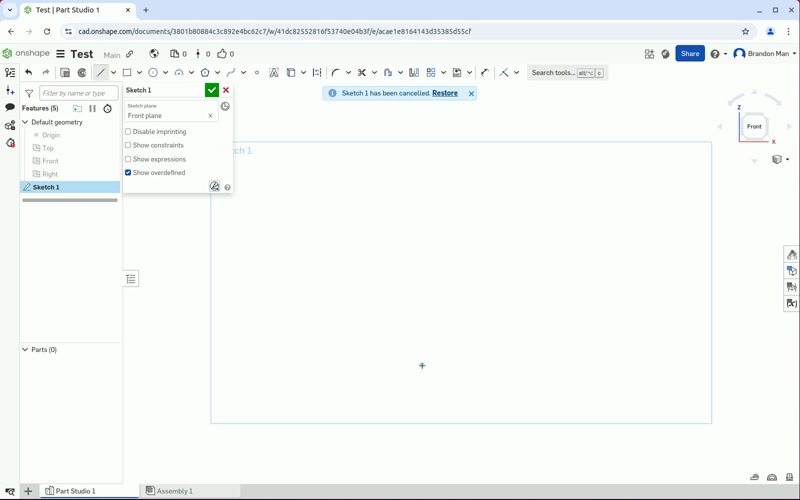
mouse_move(498, 365)
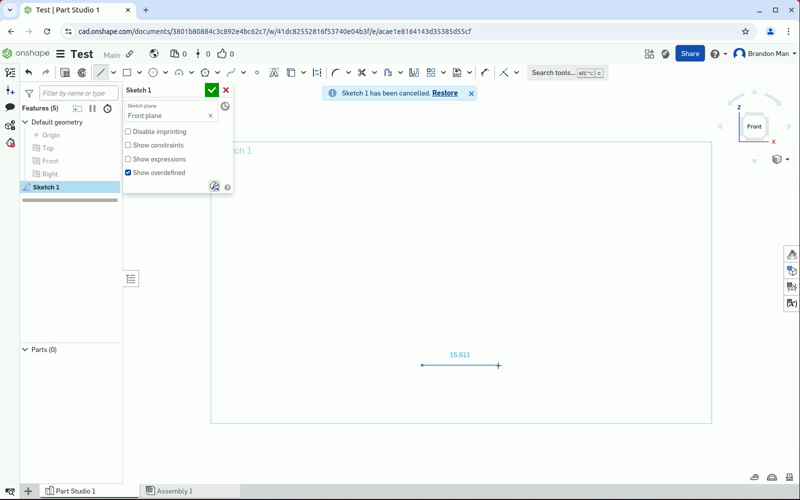
click(498, 365)
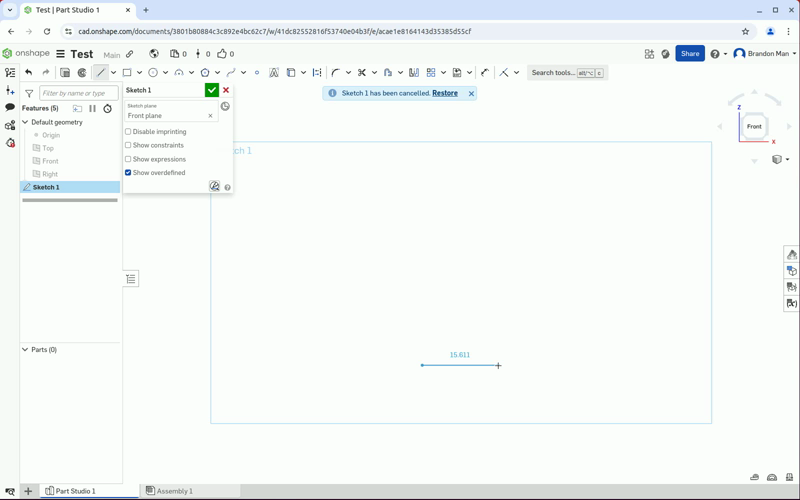
key_up(shift)
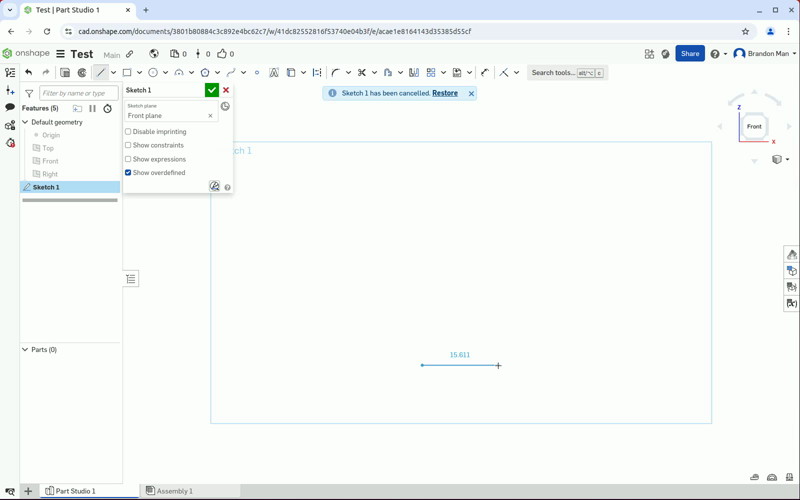
key_down(shift)
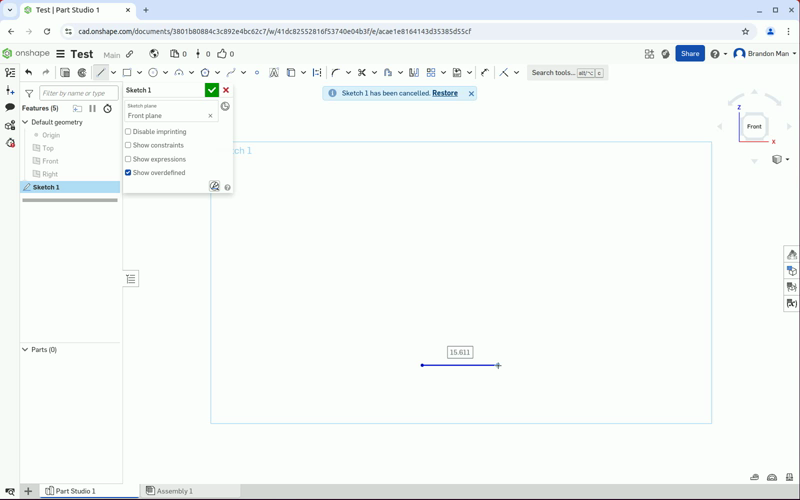
mouse_move(498, 281)
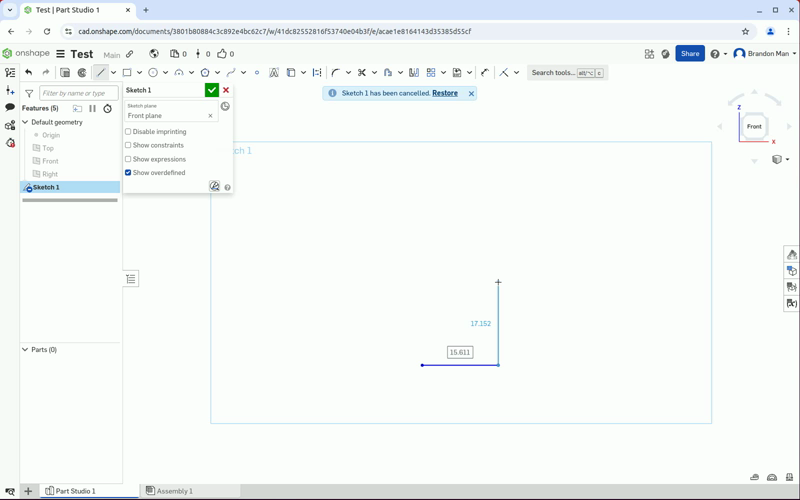
click(498, 281)
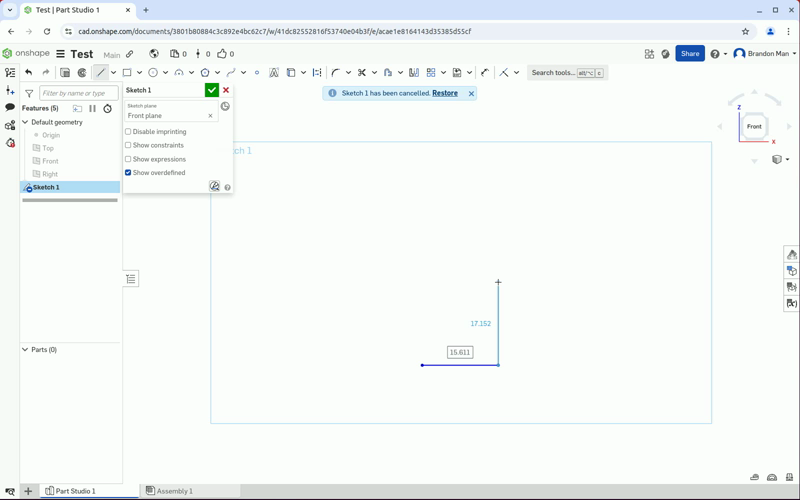
key_up(shift)
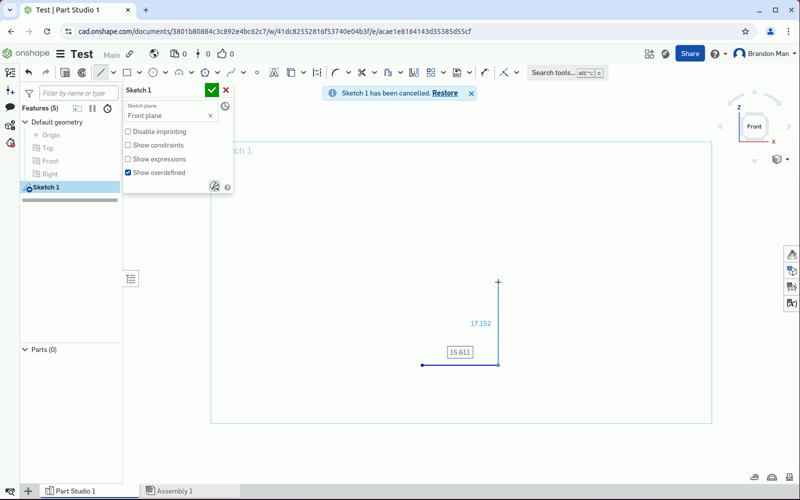
key_down(shift)
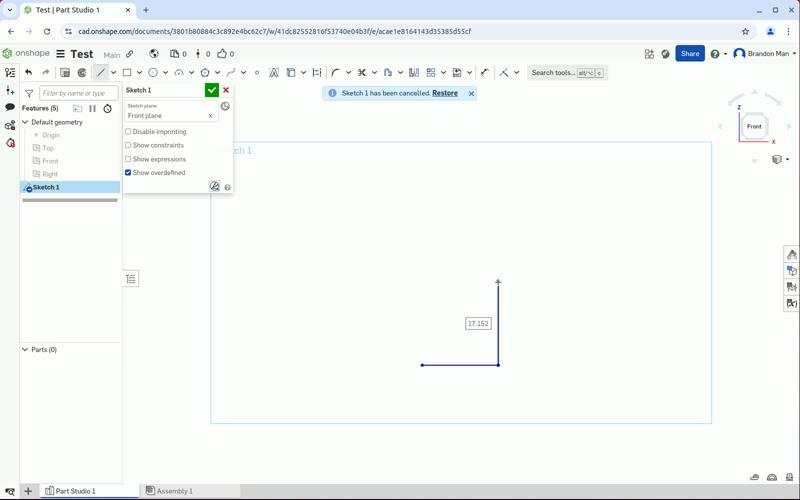
mouse_move(460, 200)
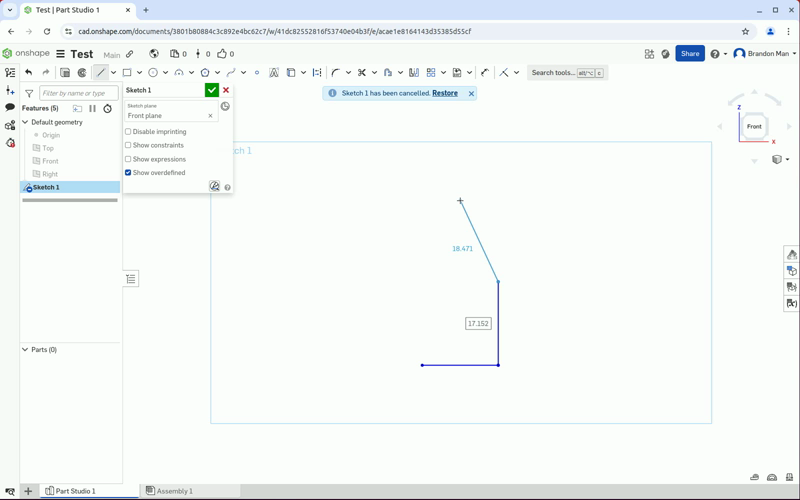
click(460, 200)
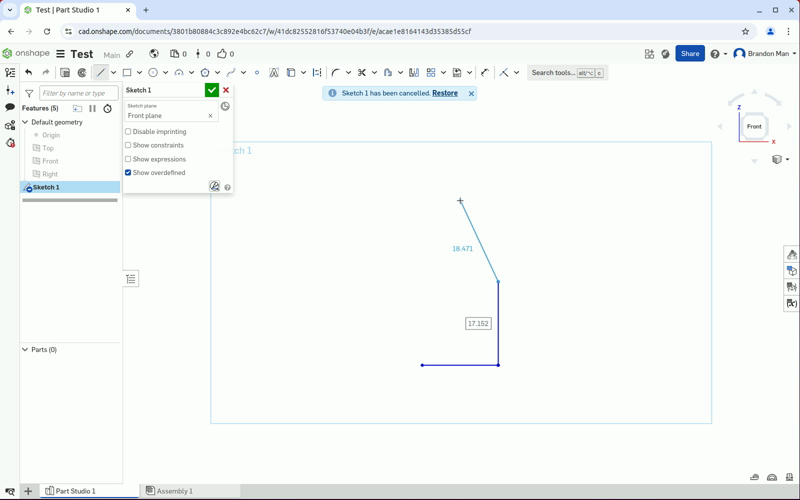
key_up(shift)
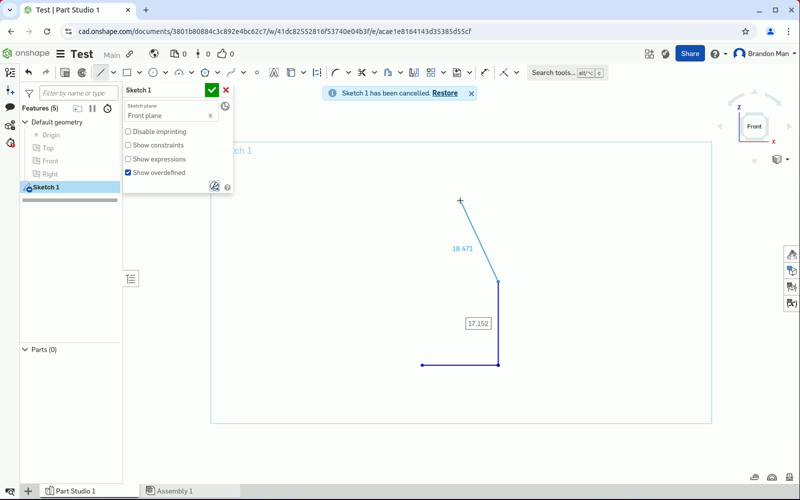
key_down(shift)
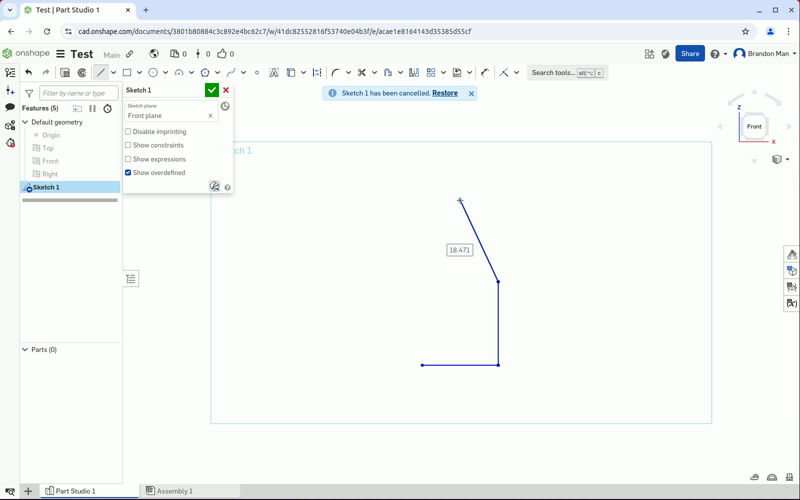
mouse_move(490, 200)
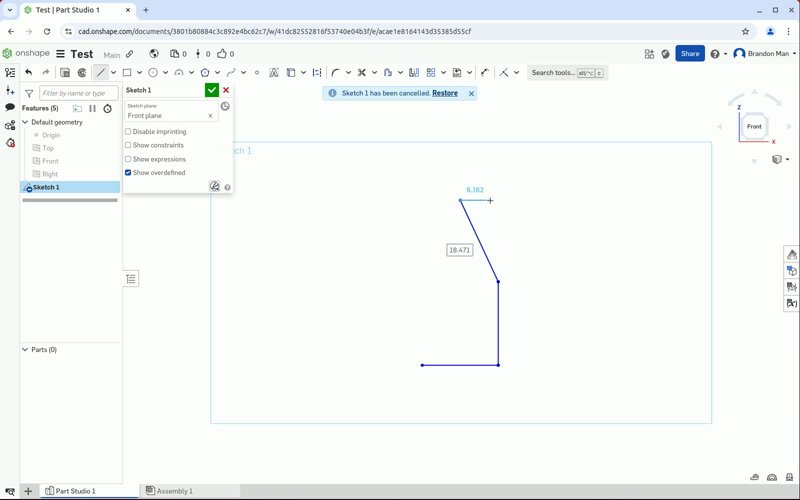
mouse_move(422, 200)
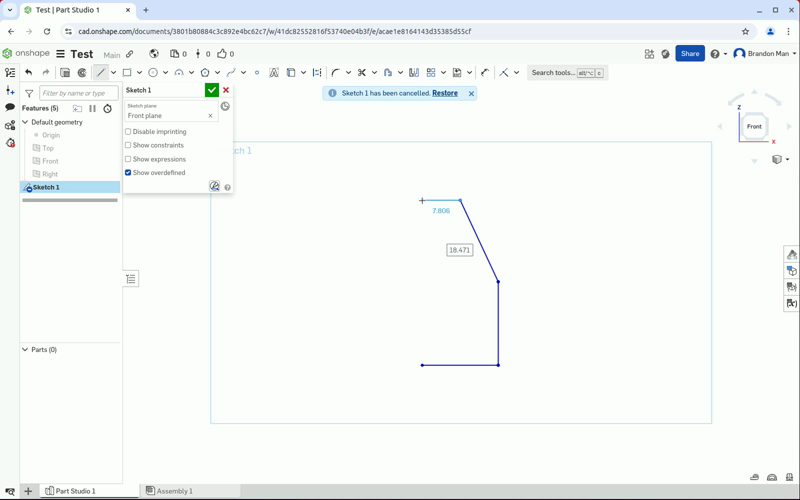
click(422, 200)
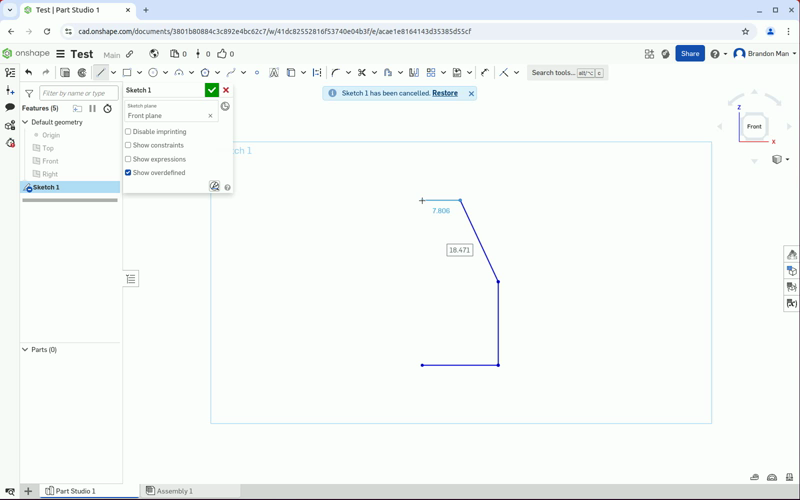
key_up(shift)
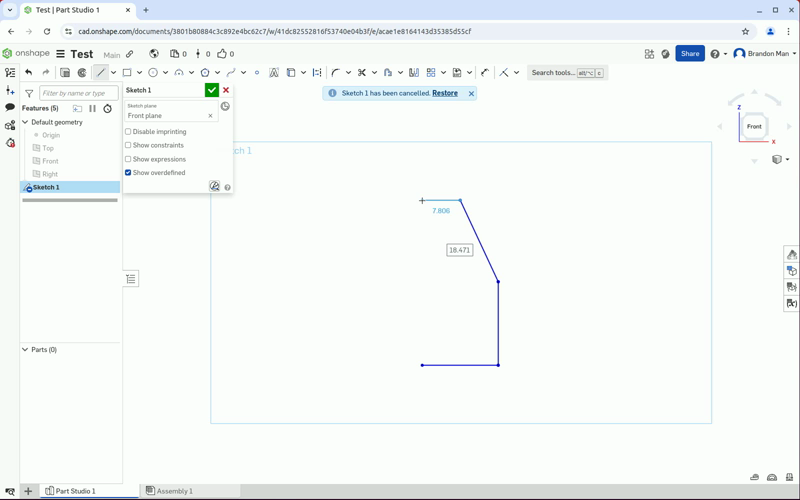
key_down(shift)
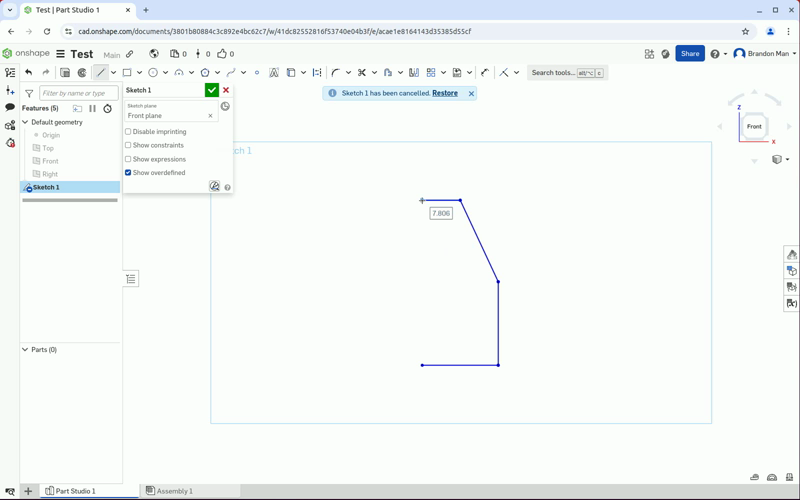
mouse_move(422, 365)
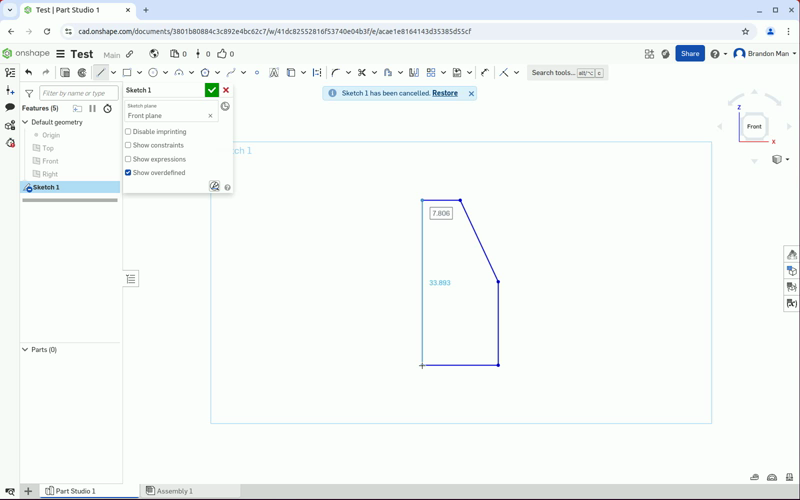
key_up(shift)
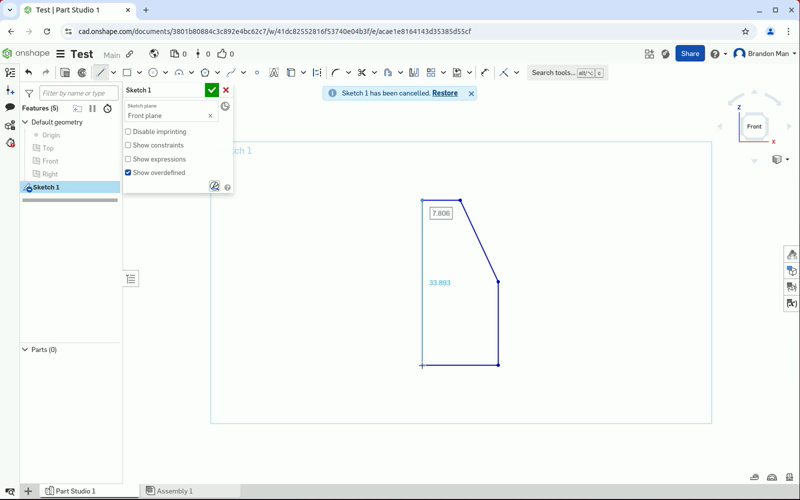
click(422, 365)
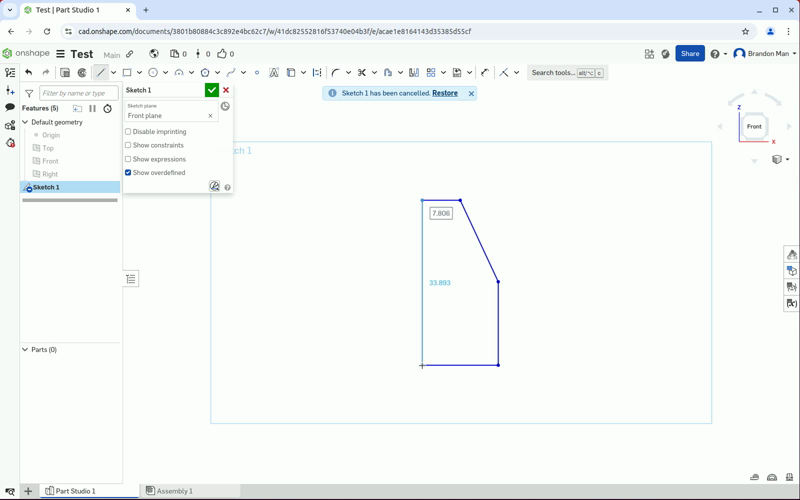
key(esc)
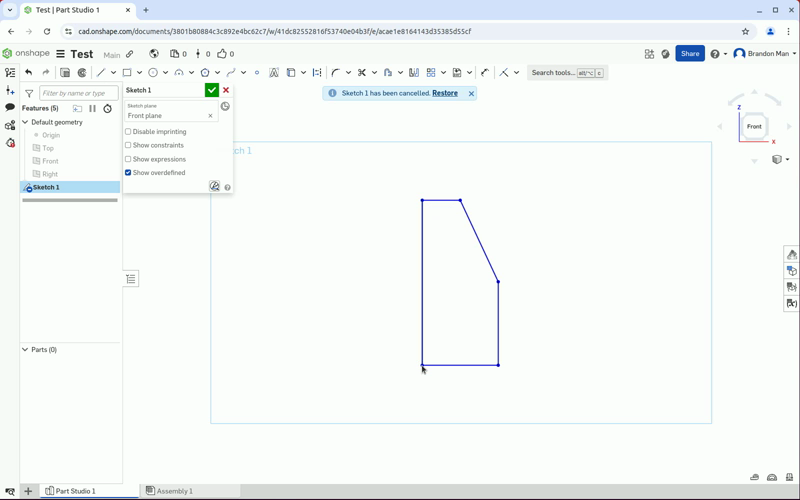
mouse_move(438, 245)
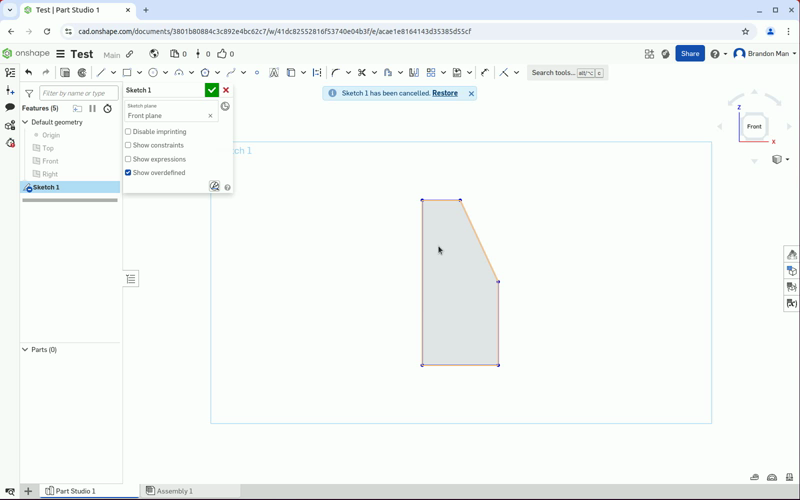
click(438, 245)
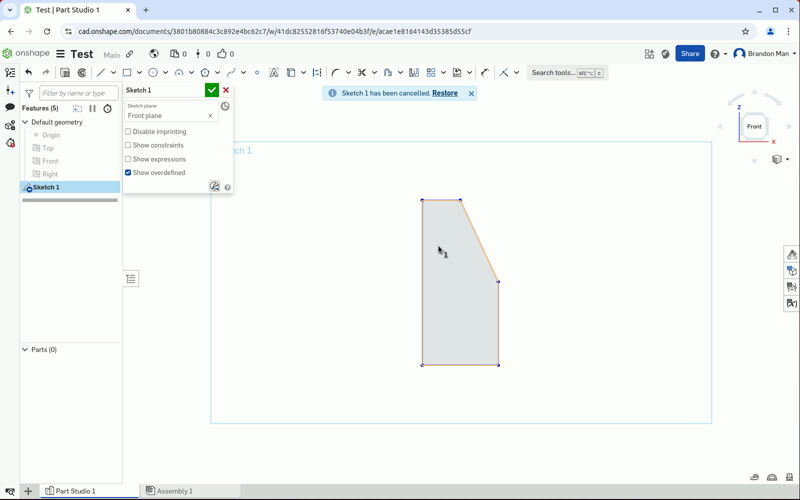
mouse_move(73, 352)
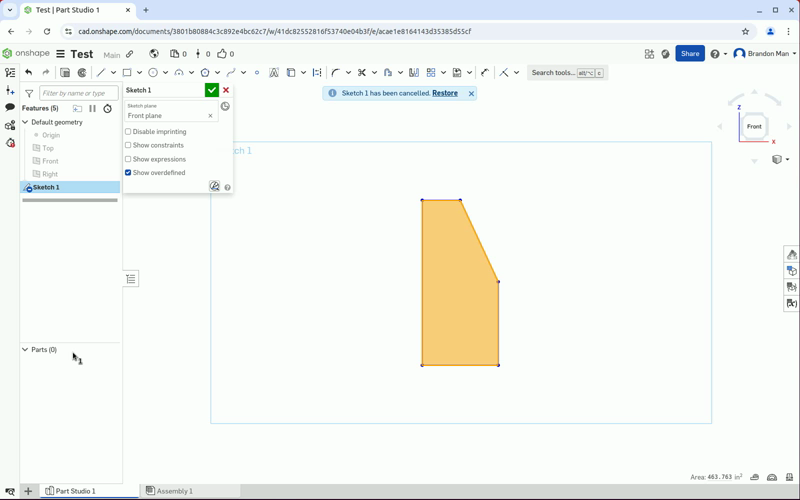
key(shift+y)
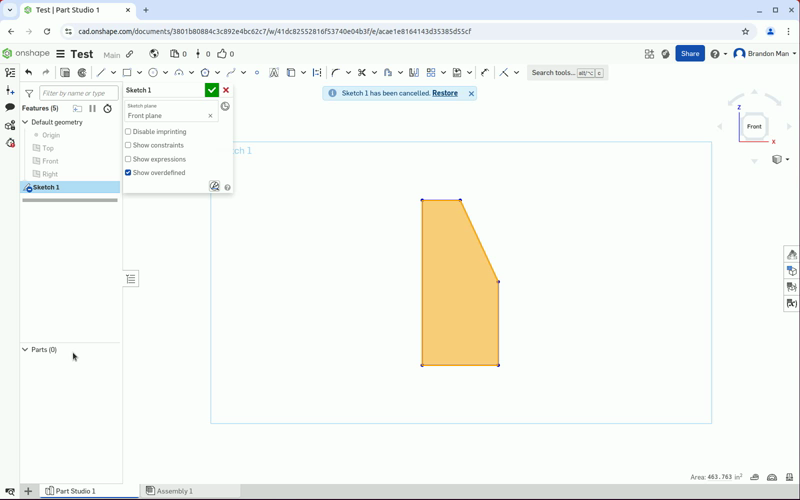
key(shift+e)
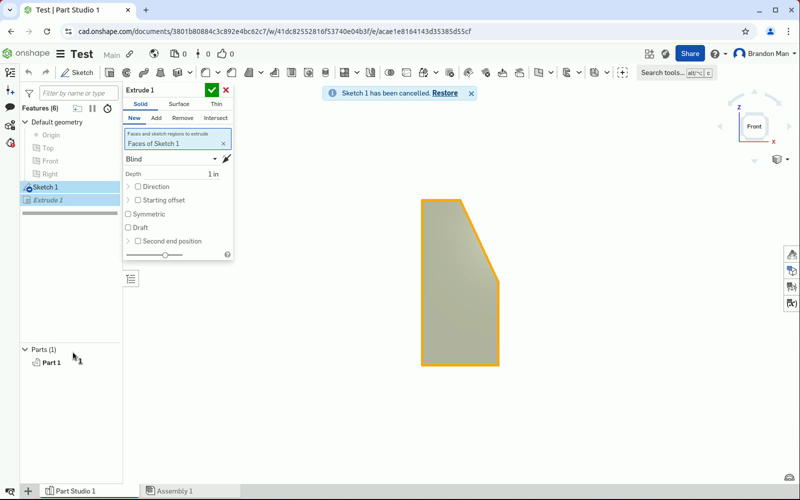
mouse_move(143, 106)
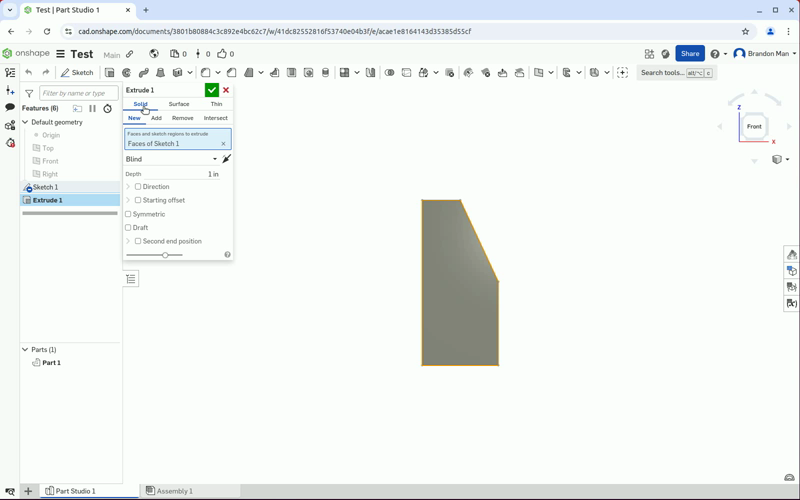
click(143, 106)
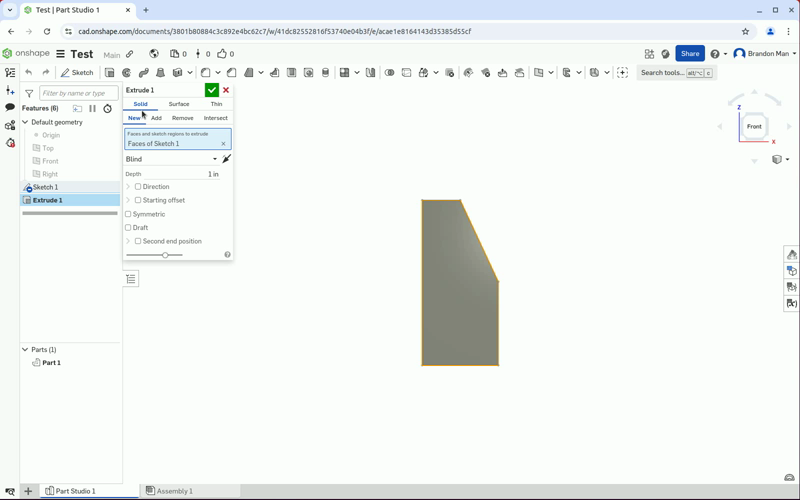
mouse_move(137, 120)
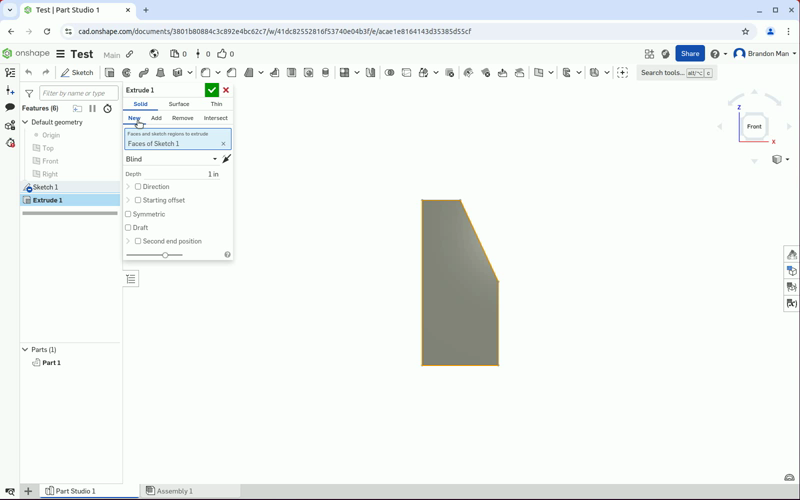
click(137, 120)
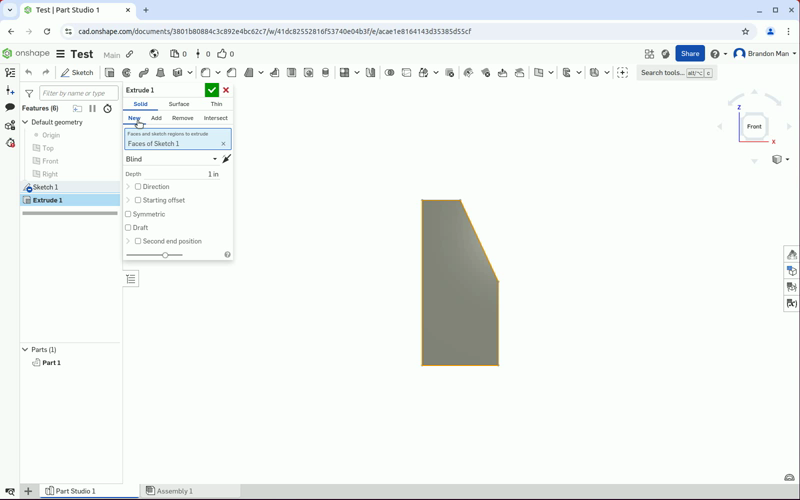
key(tab, 4)
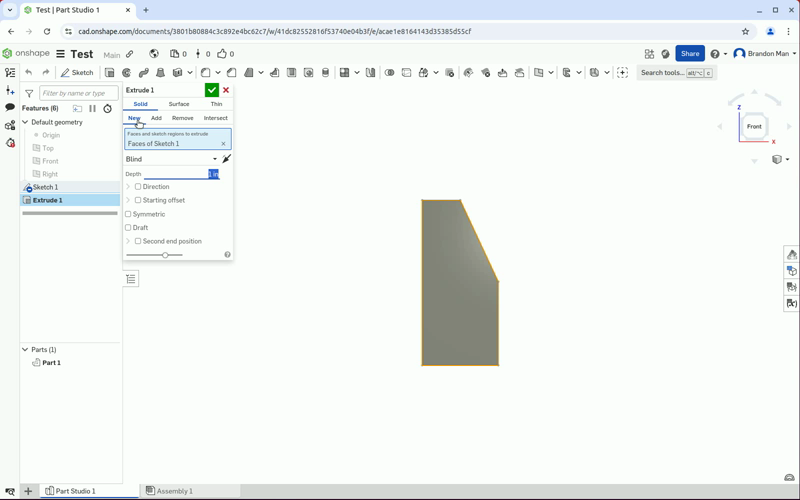
text(19.257)
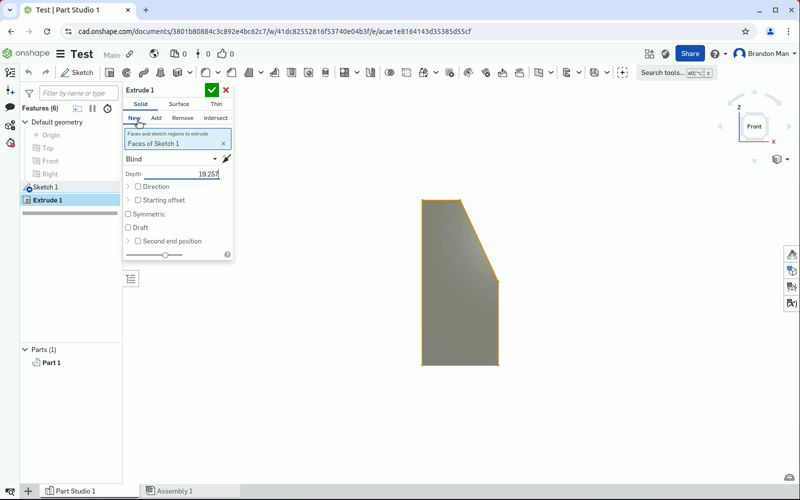
key(enter)
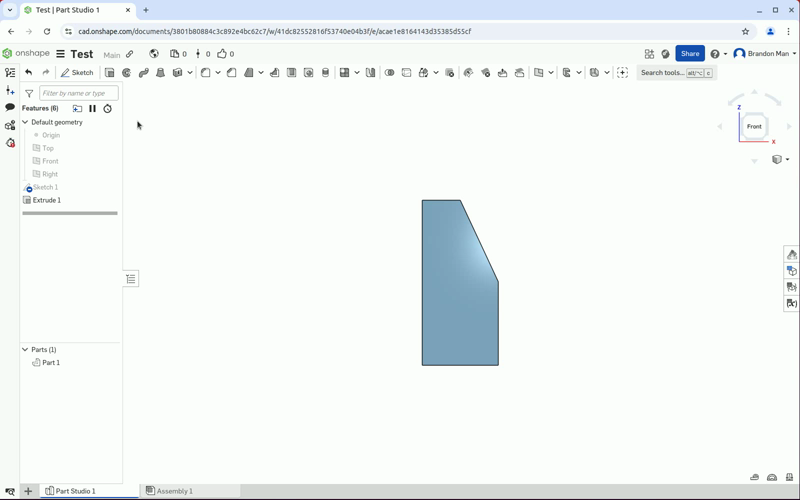
key(shift+h)
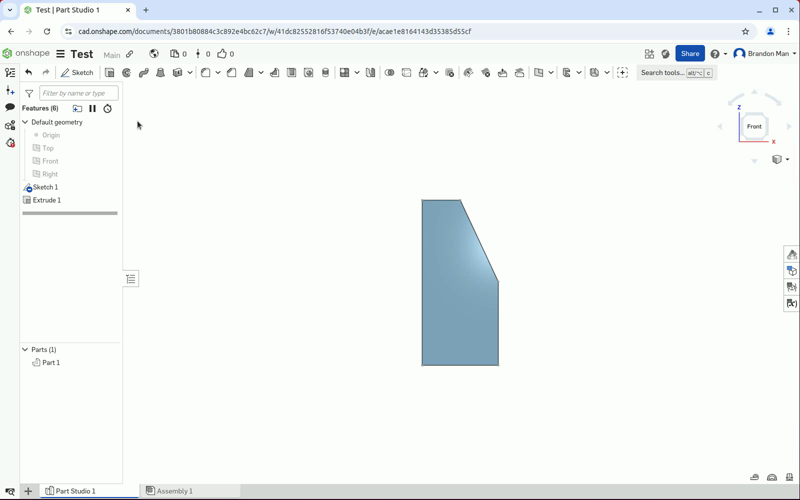
key(shift+h)
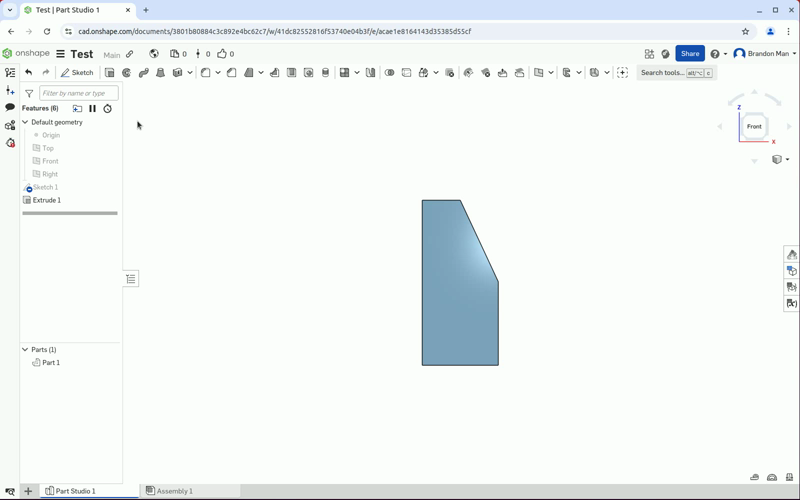
mouse_move(73, 189)
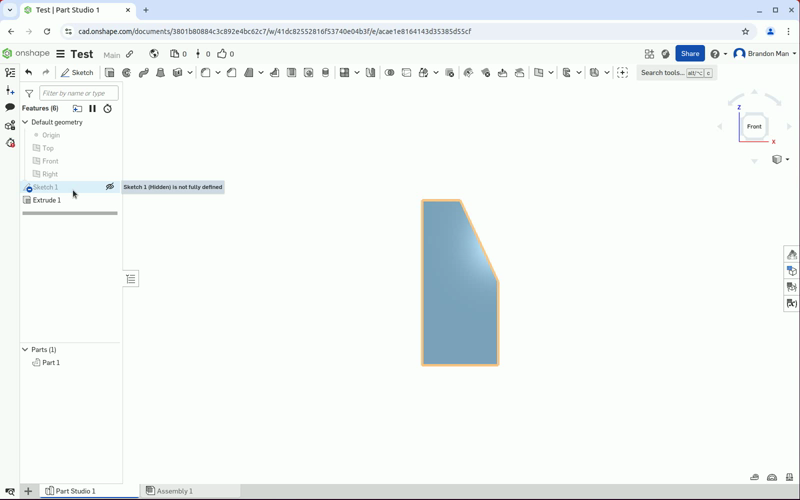
click(73, 189)
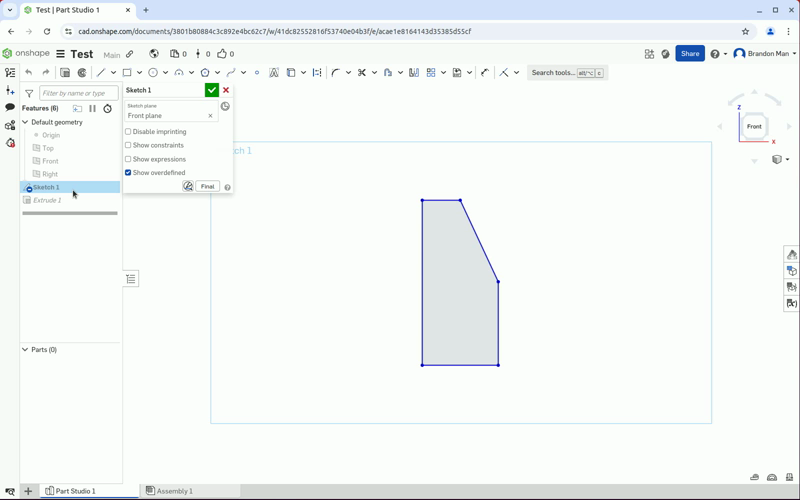
mouse_move(229, 92)
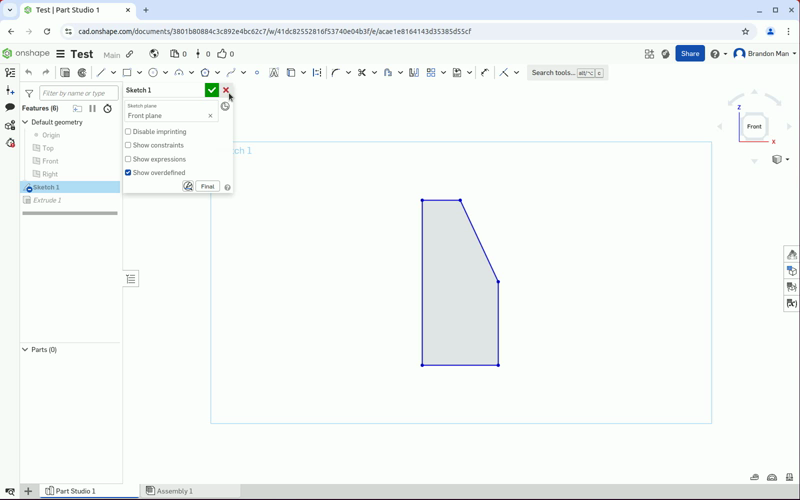
click(229, 92)
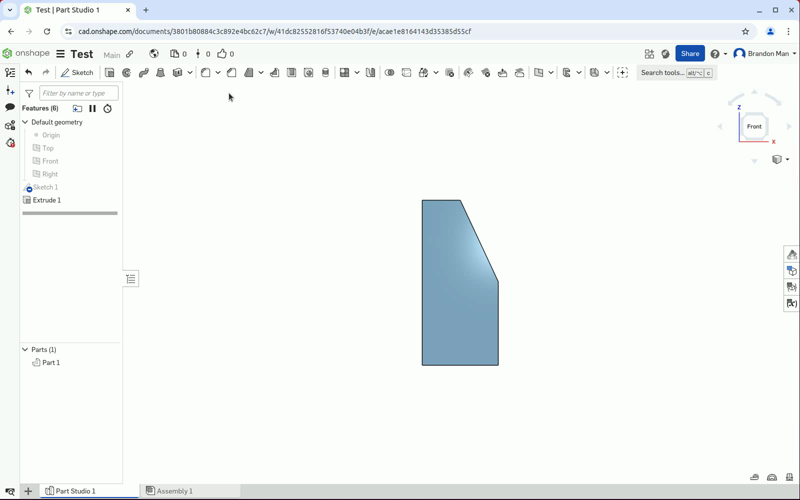
mouse_move(73, 352)
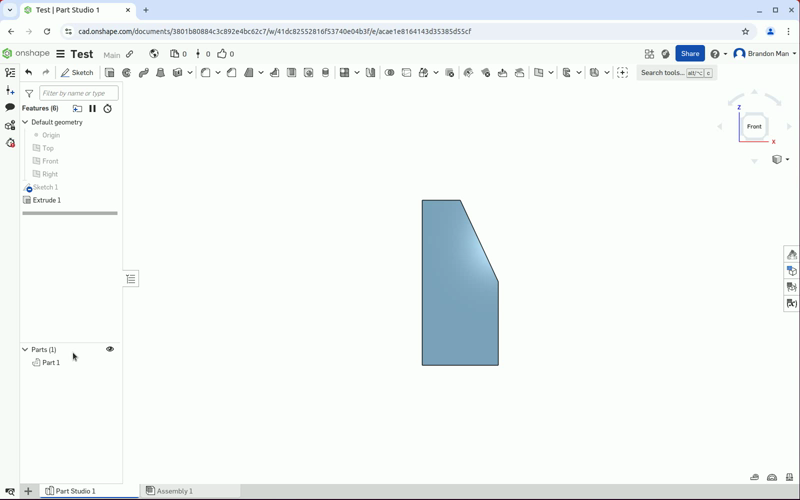
key(y)
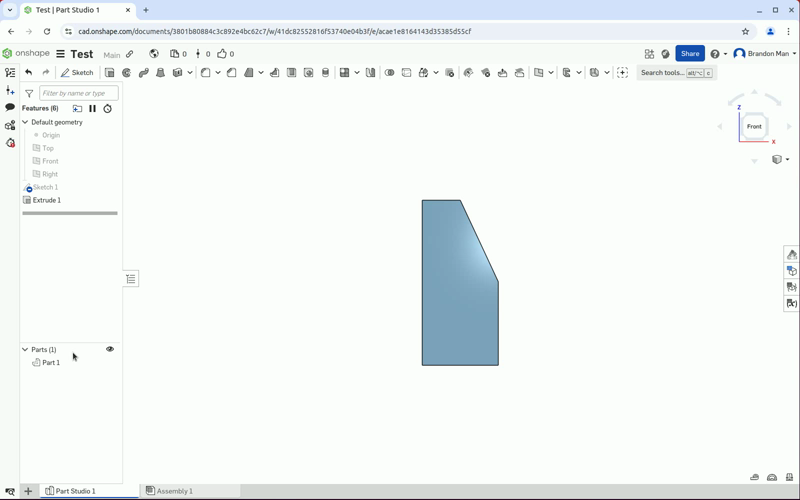
key(shift+p)
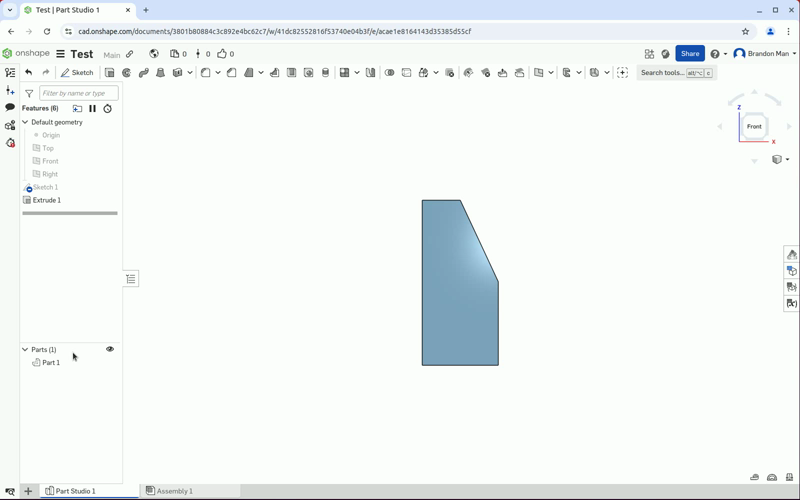
key(space)
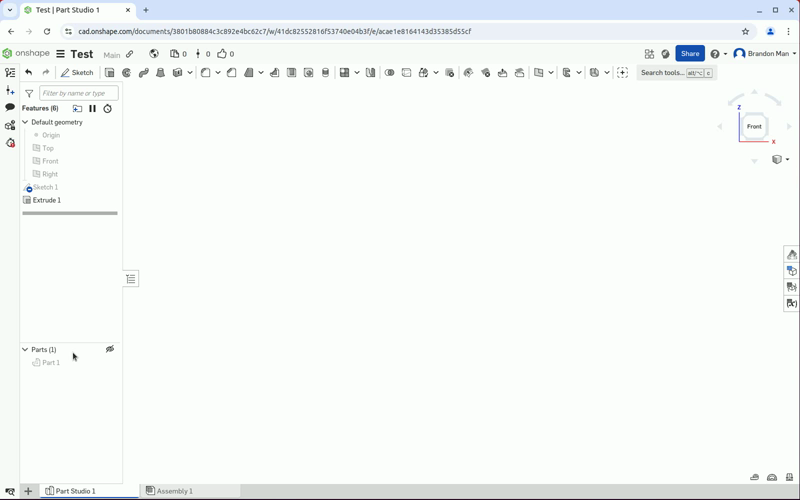
key_down(shift)
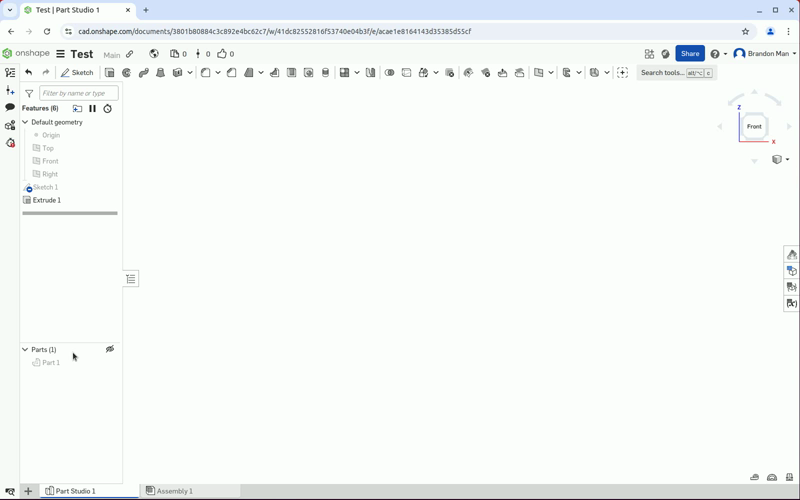
key(left)
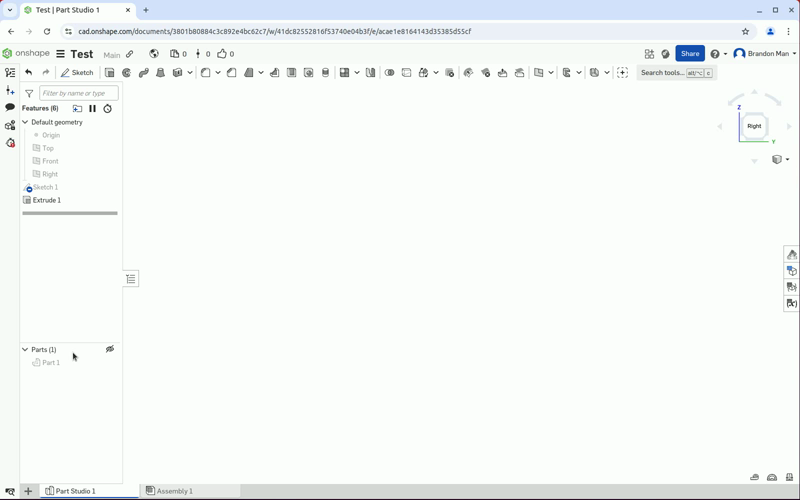
key_up(shift)
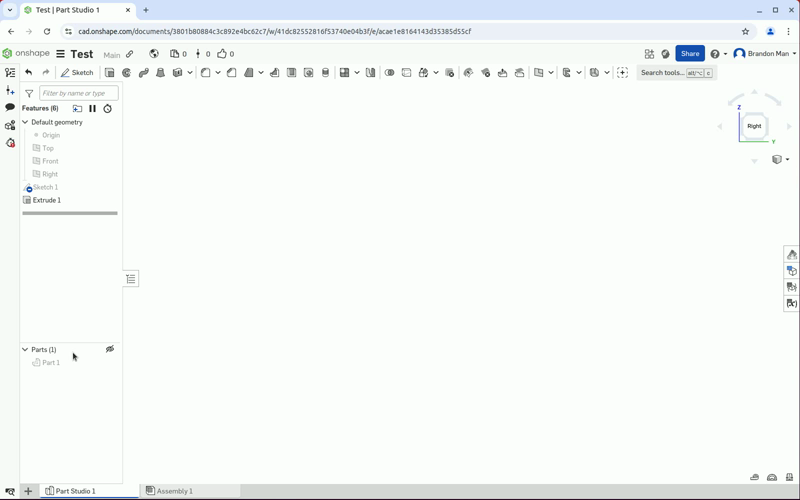
mouse_move(73, 352)
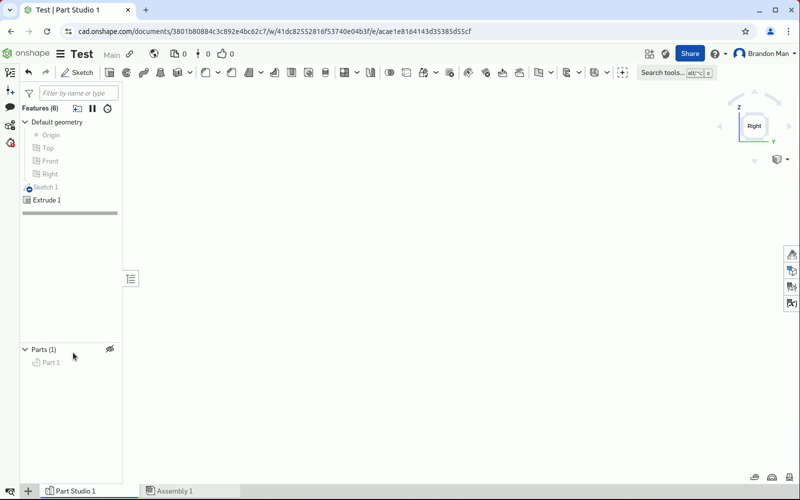
key(shift+y)
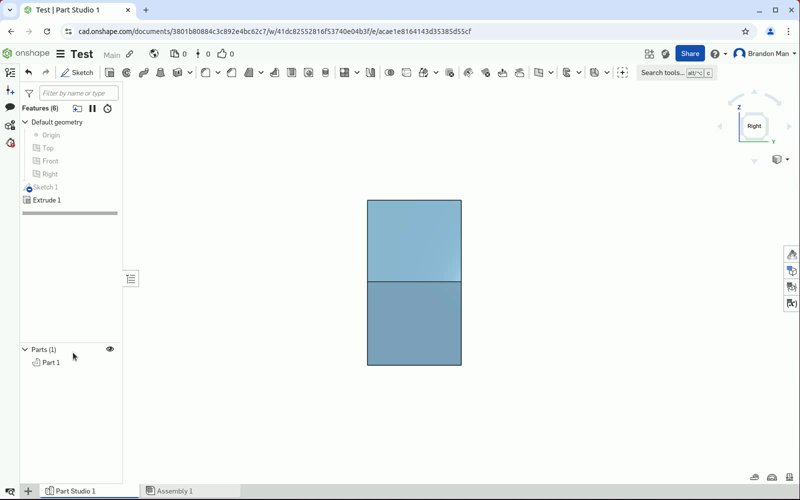
mouse_move(541, 75)
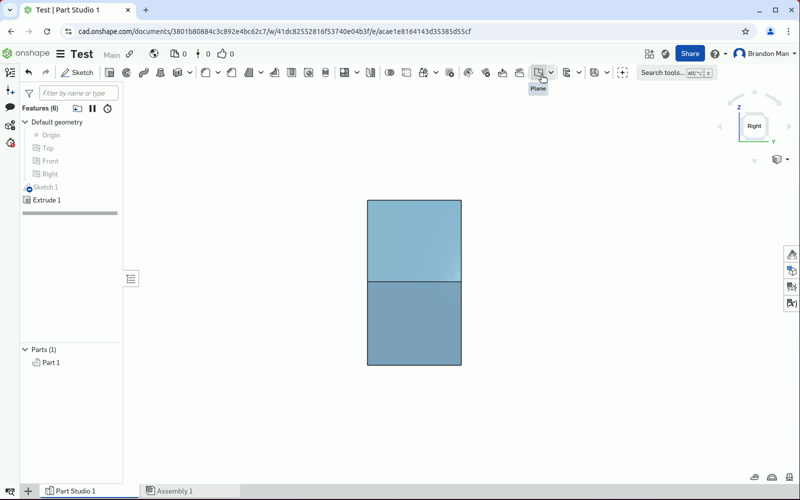
click(541, 75)
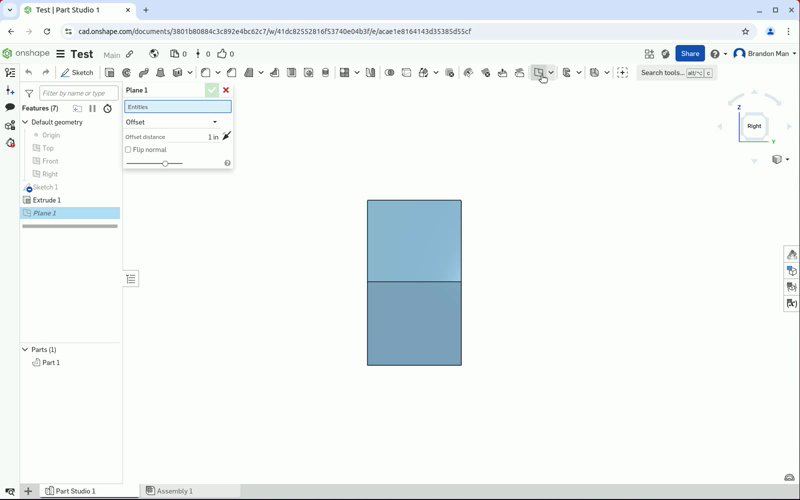
mouse_move(73, 176)
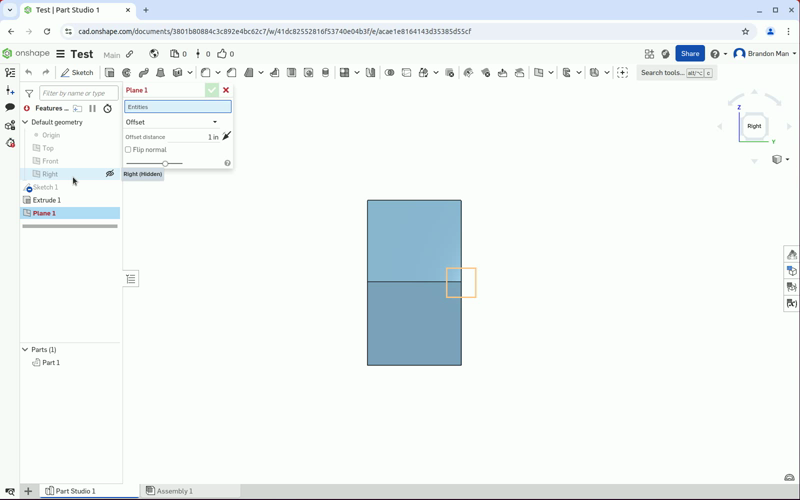
click(73, 176)
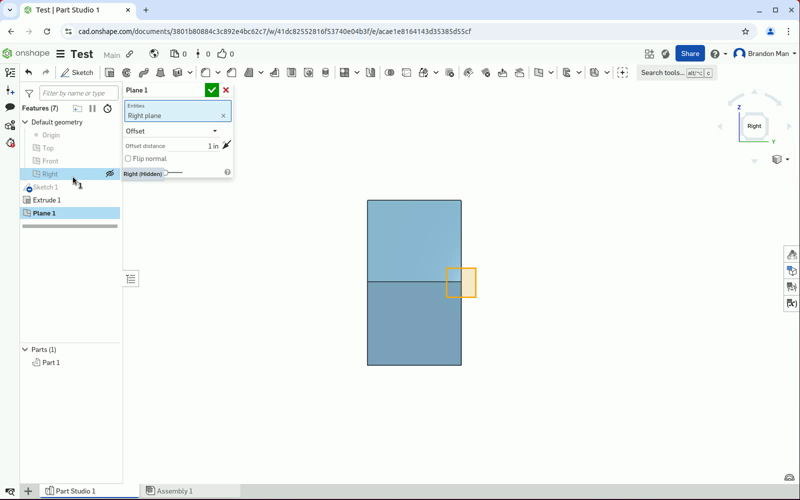
key(tab, 2)
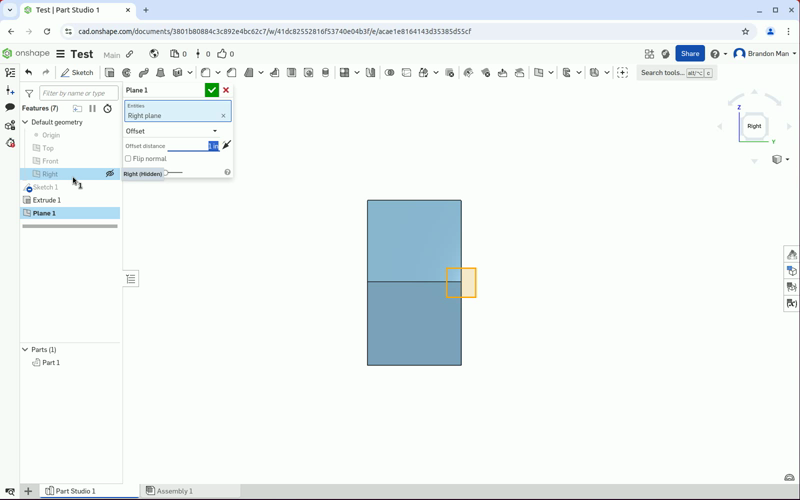
text(7.949)
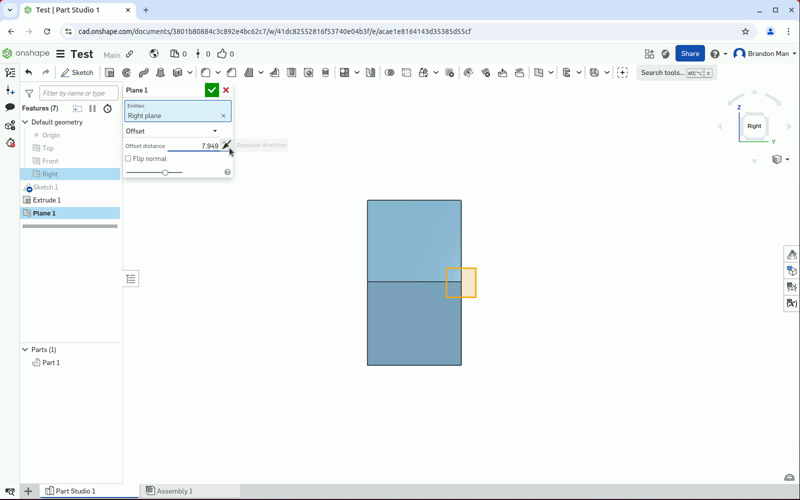
mouse_move(229, 147)
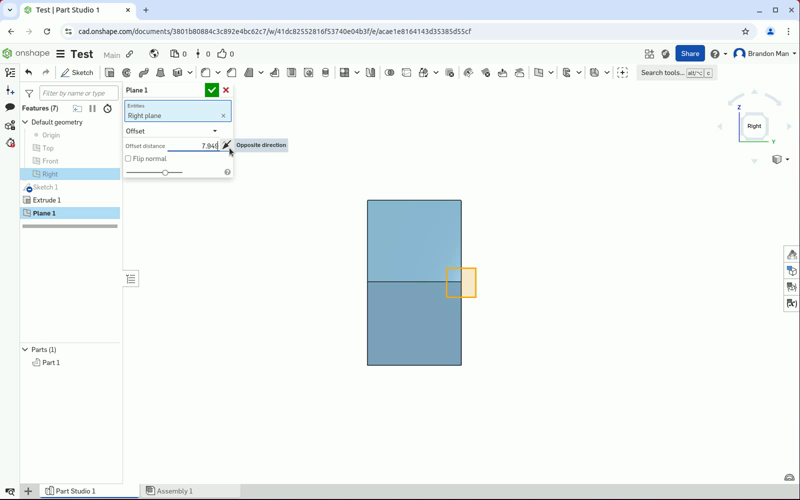
click(229, 147)
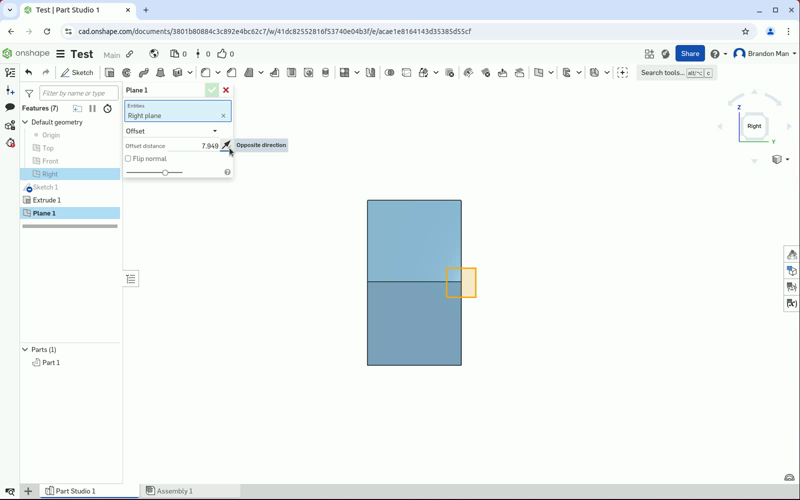
key(enter, 2)
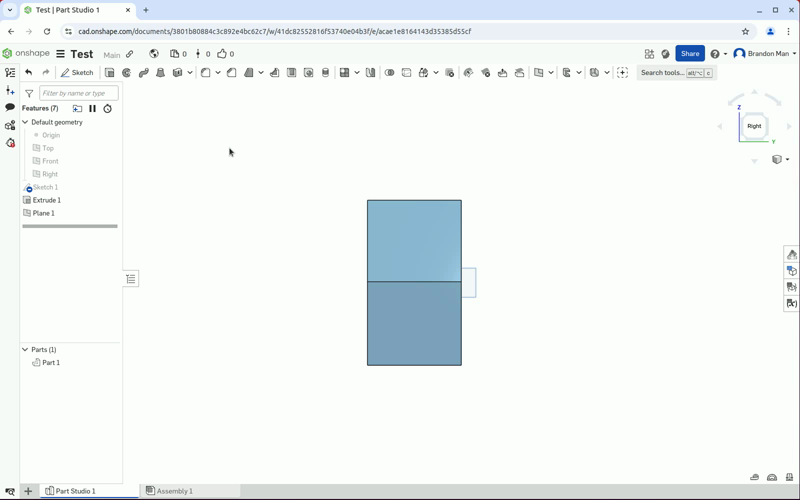
key(shift+s)
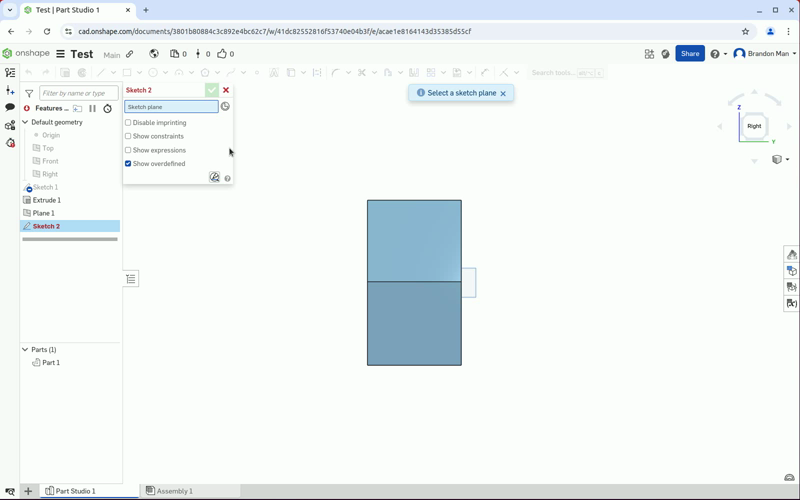
mouse_move(73, 215)
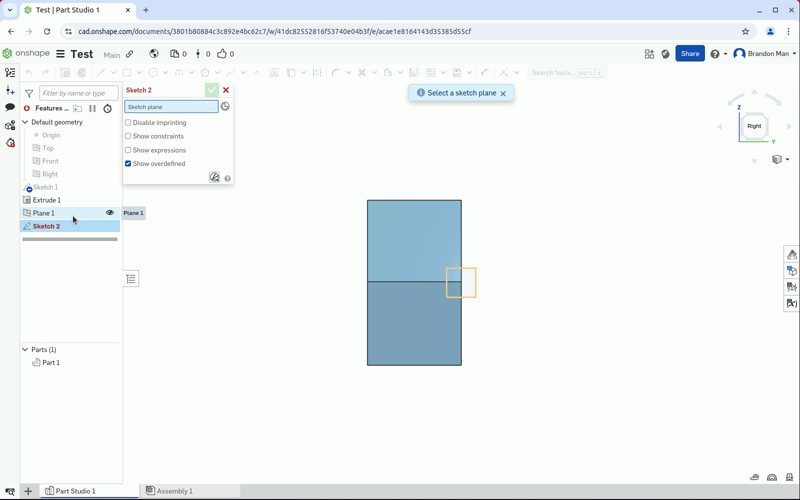
click(73, 215)
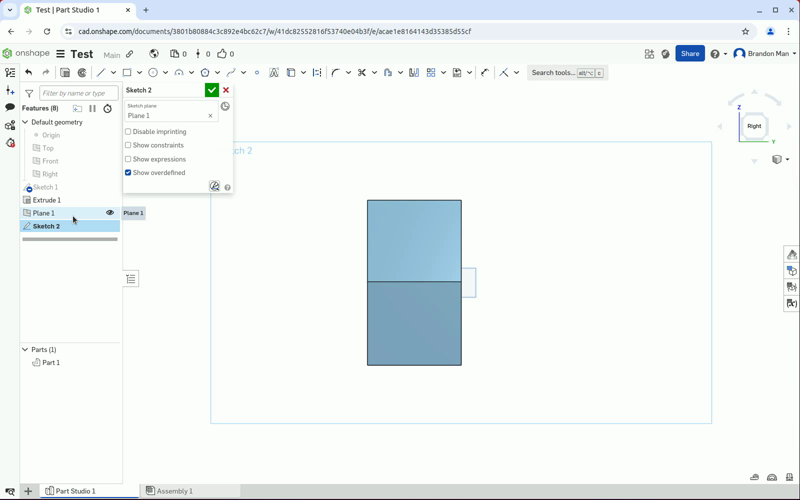
mouse_move(73, 352)
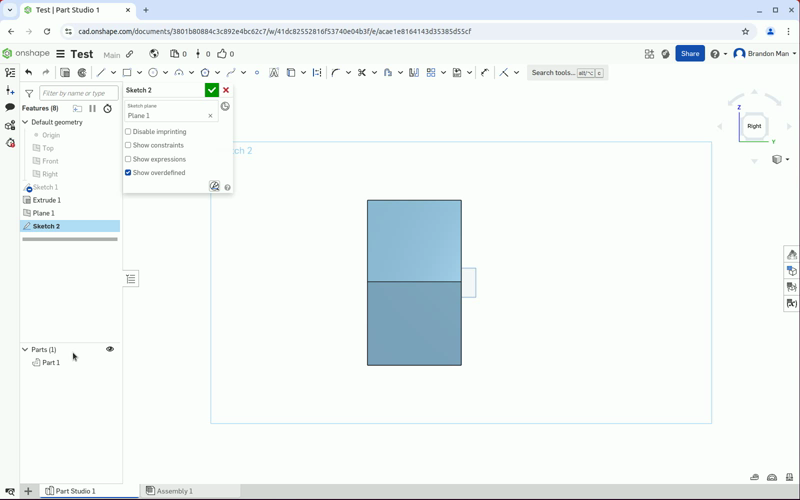
key(y)
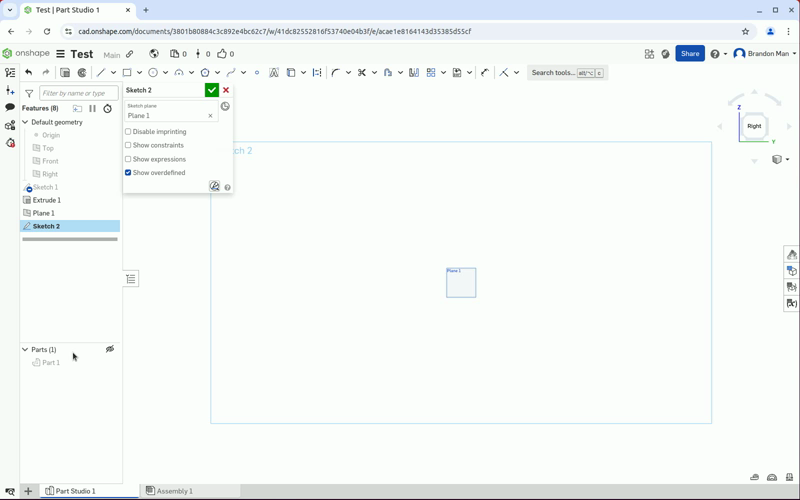
key(l)
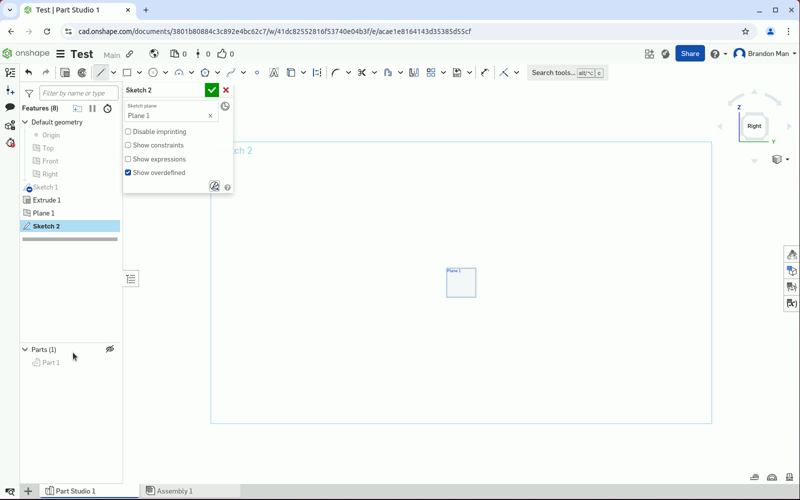
key_down(shift)
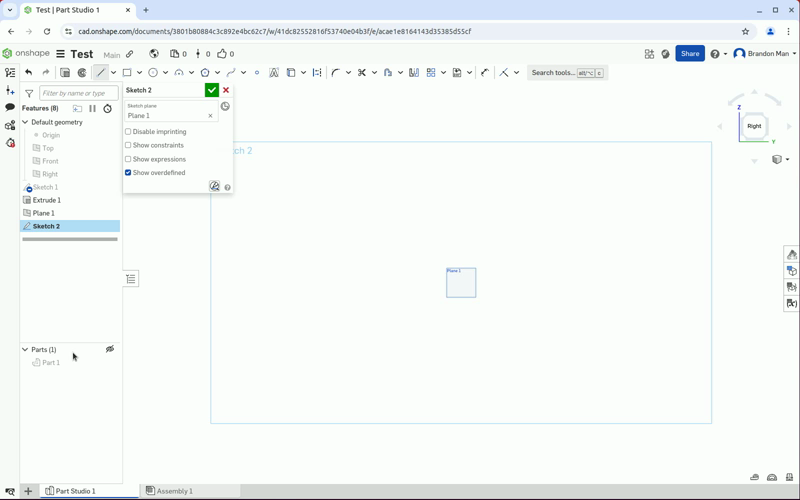
mouse_move(376, 346)
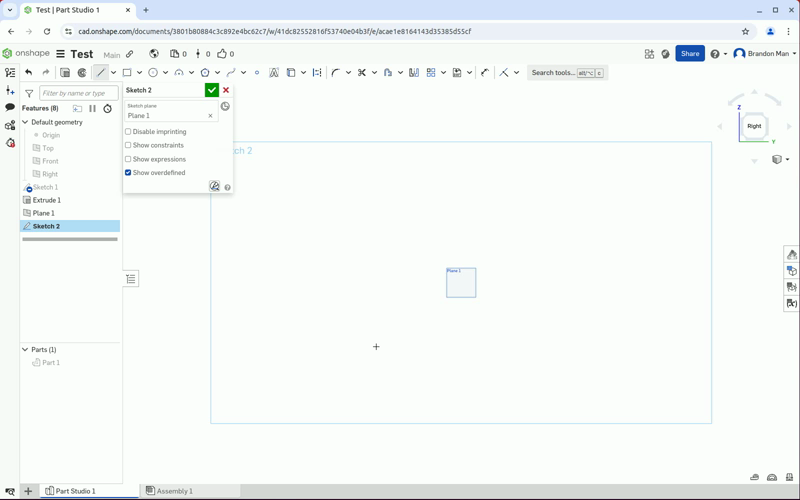
click(376, 346)
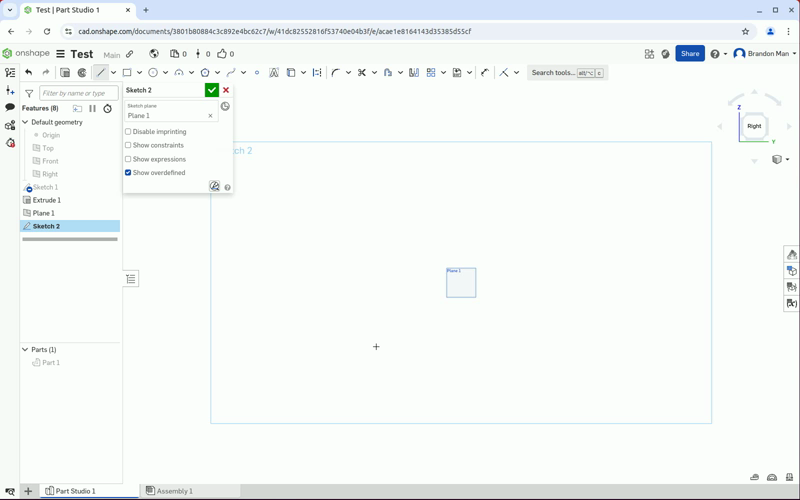
key_up(shift)
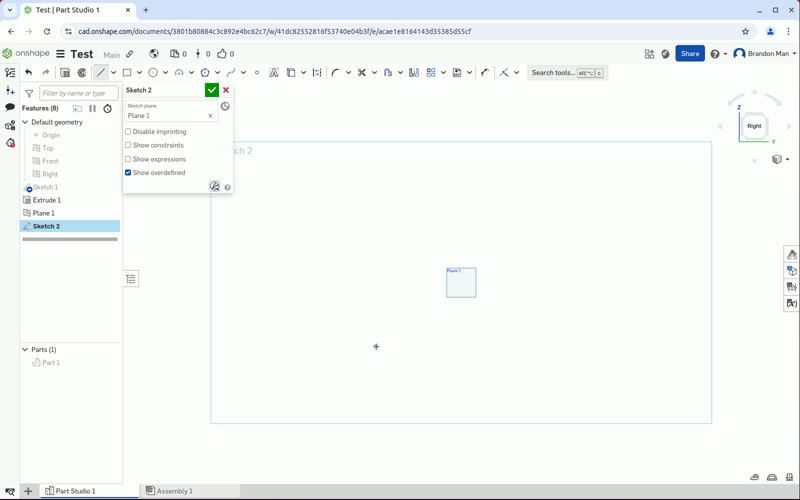
key_down(shift)
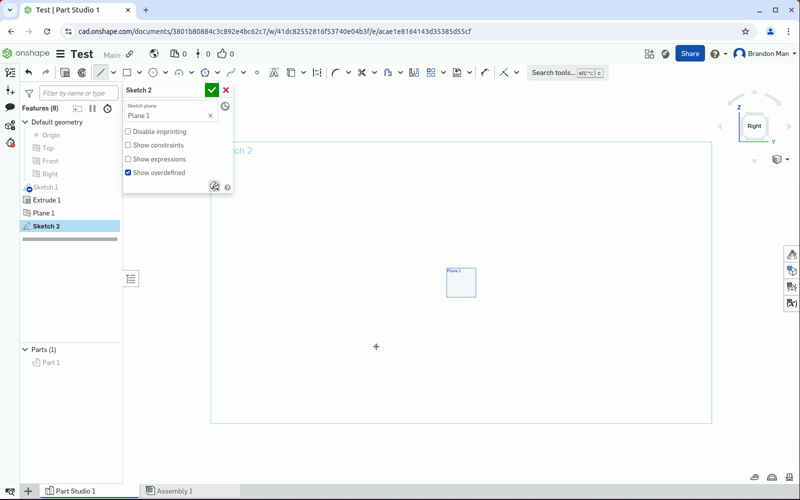
mouse_move(451, 346)
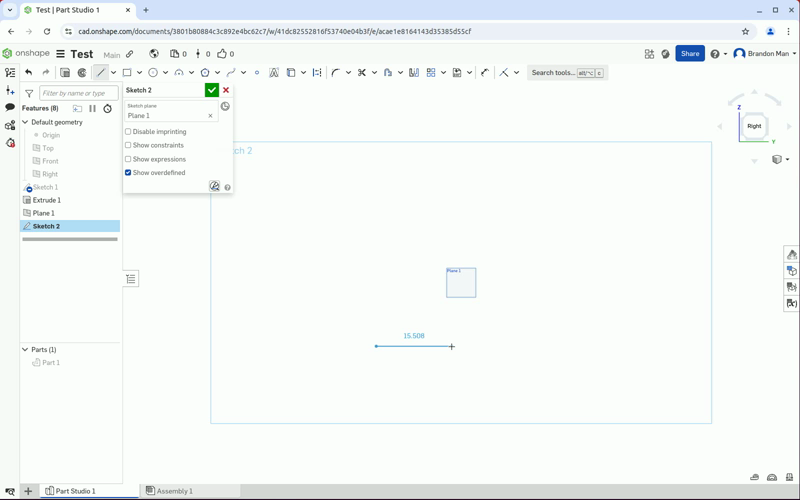
click(451, 346)
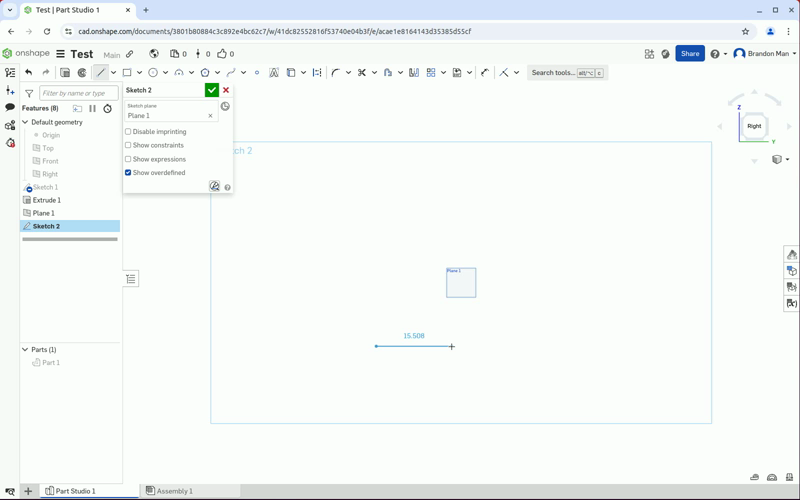
key_up(shift)
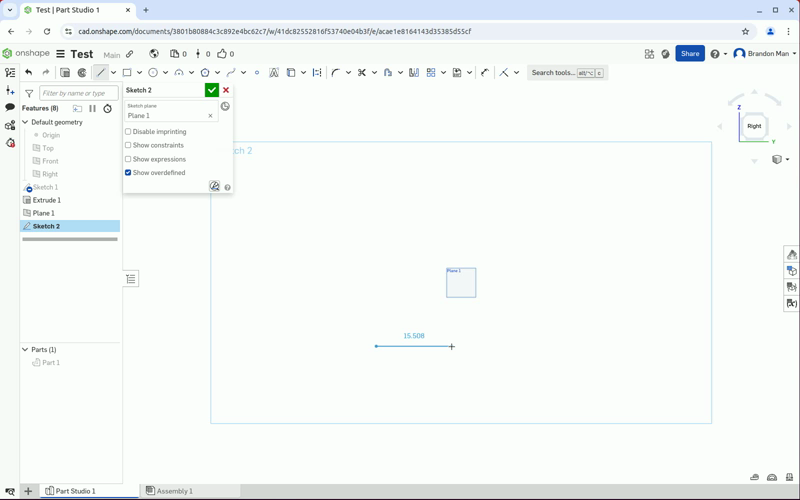
key_down(shift)
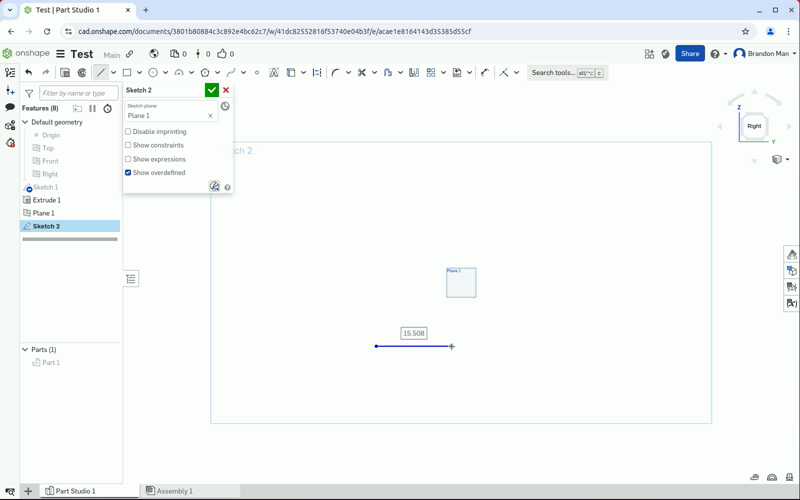
mouse_move(451, 209)
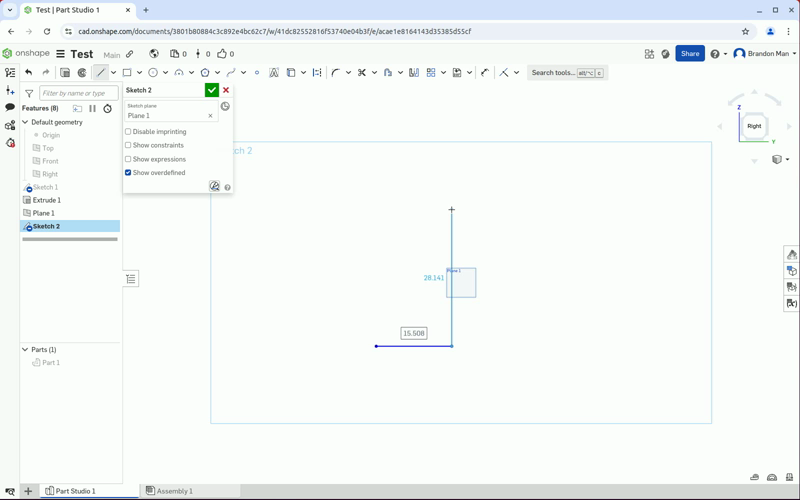
click(451, 209)
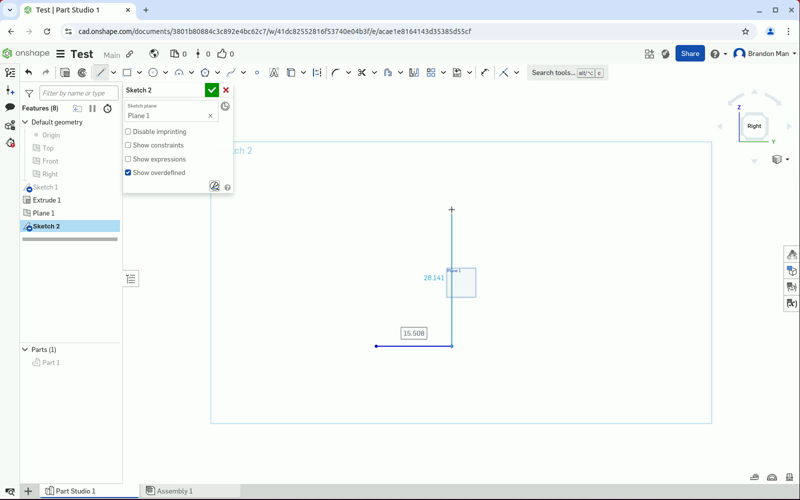
key_up(shift)
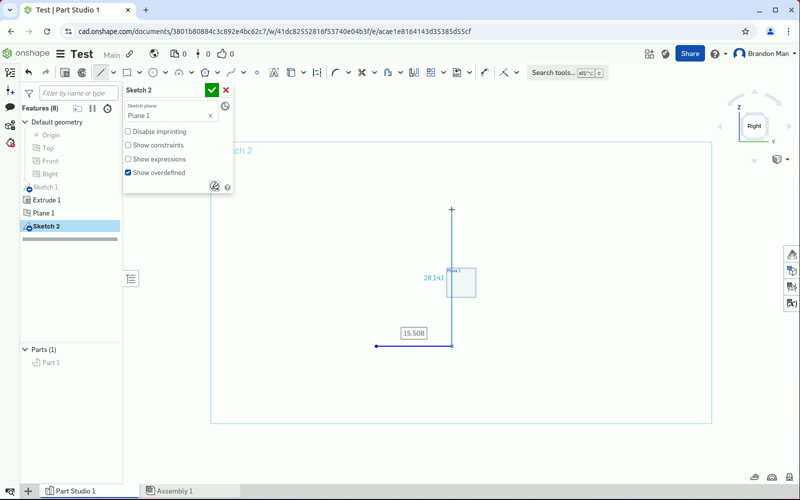
key_down(shift)
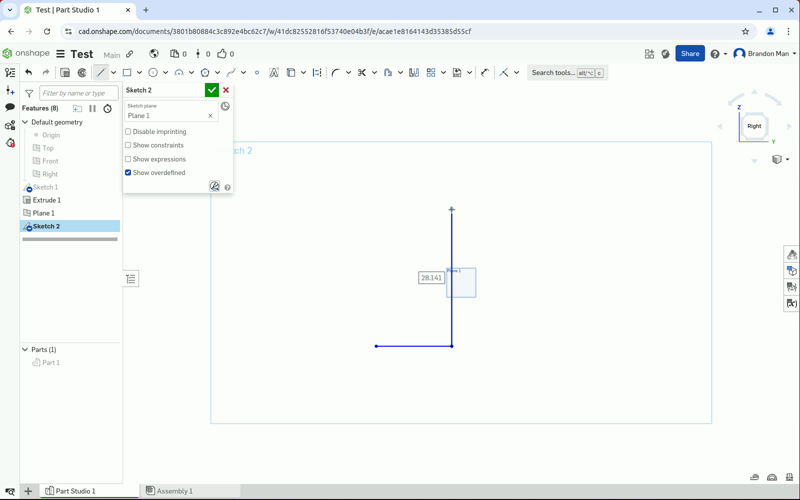
mouse_move(376, 209)
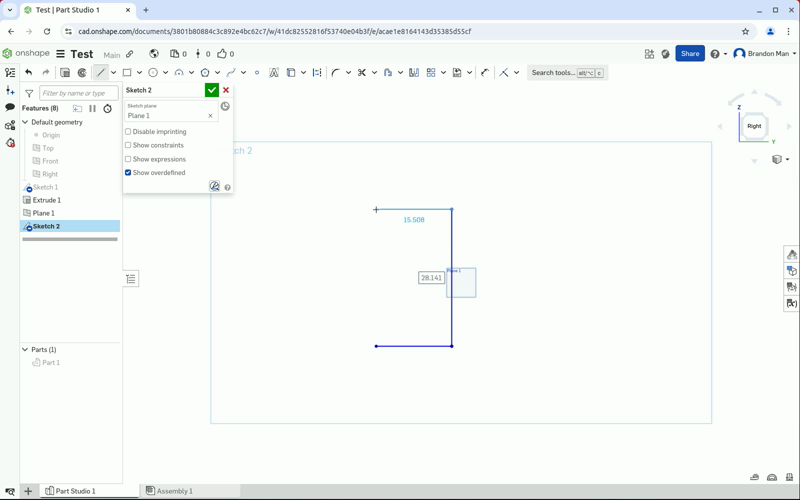
click(376, 209)
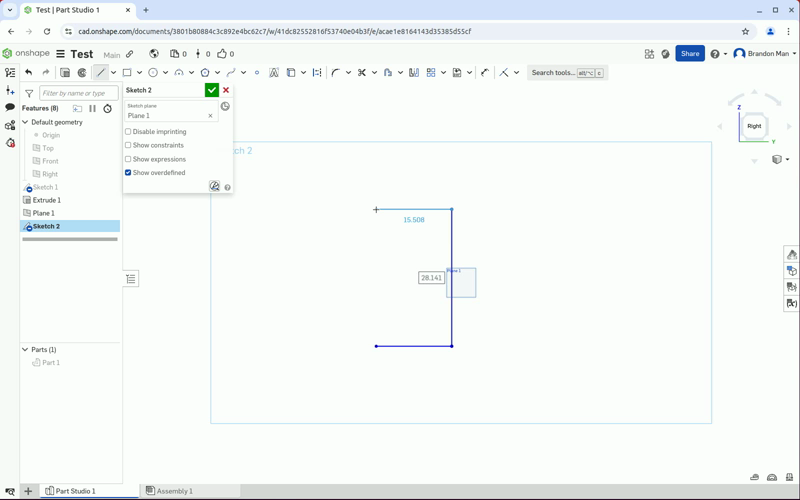
key_up(shift)
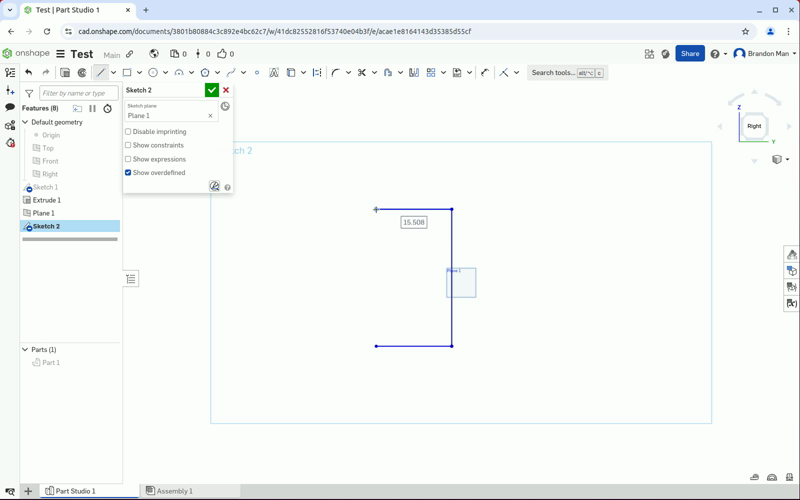
key_down(shift)
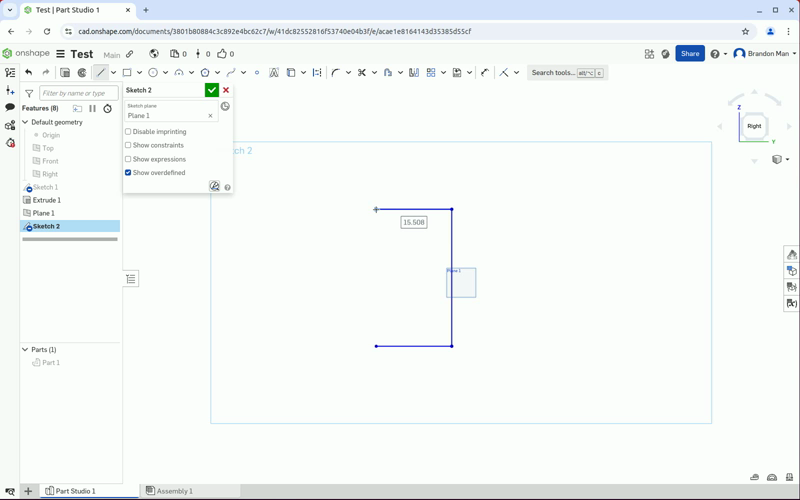
mouse_move(376, 346)
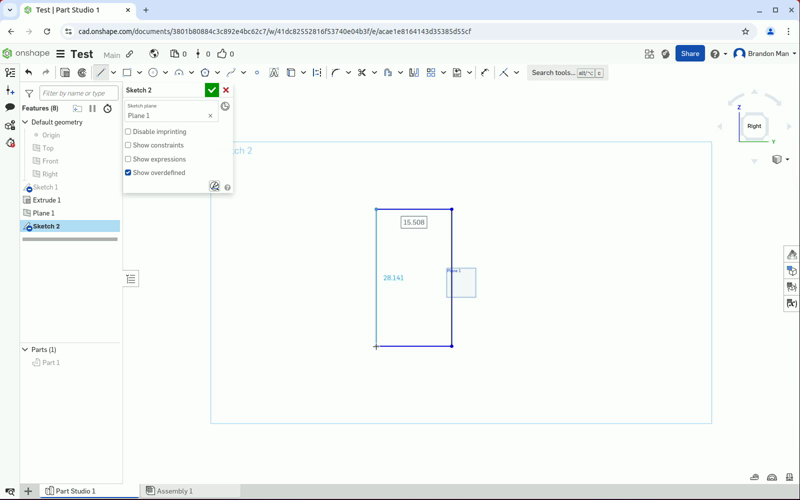
key_up(shift)
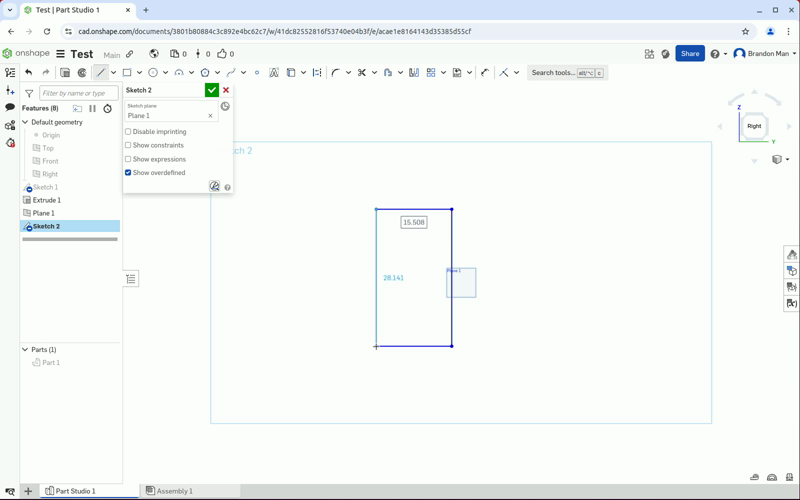
click(376, 346)
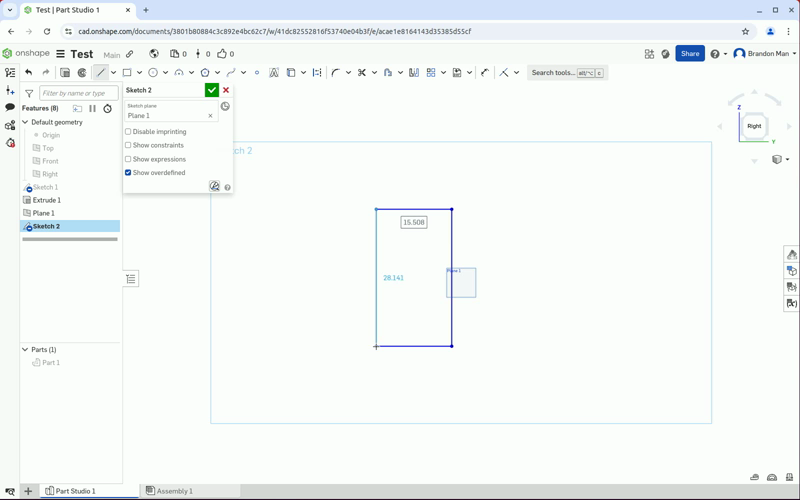
key(esc)
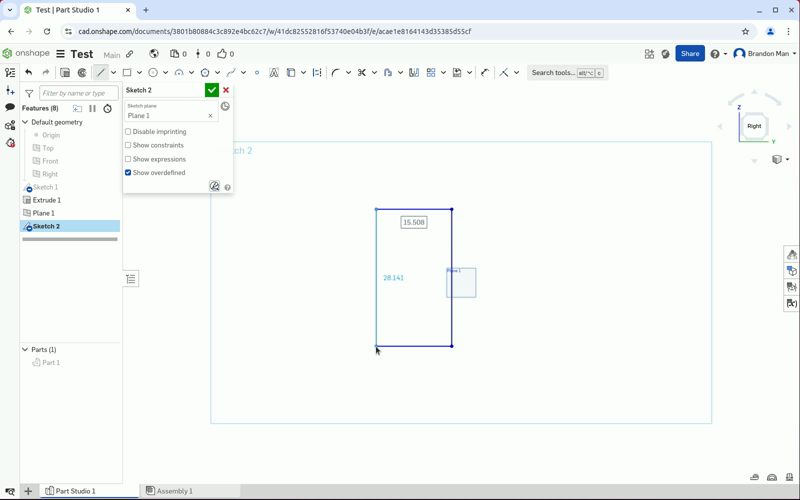
mouse_move(419, 220)
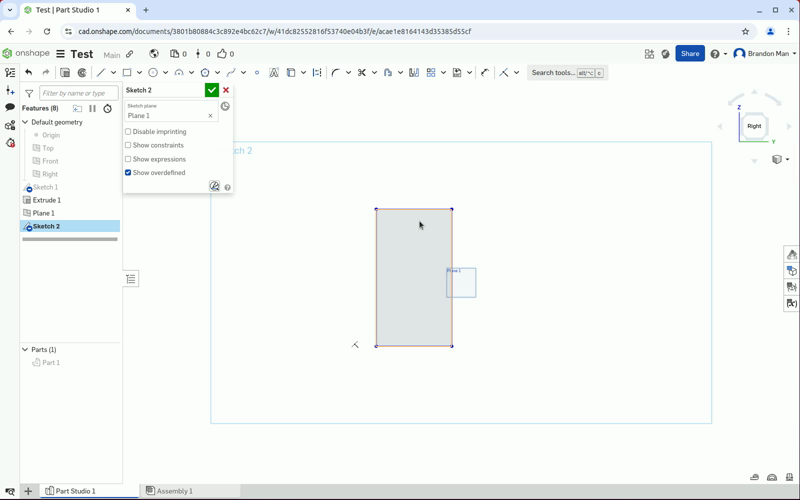
click(419, 220)
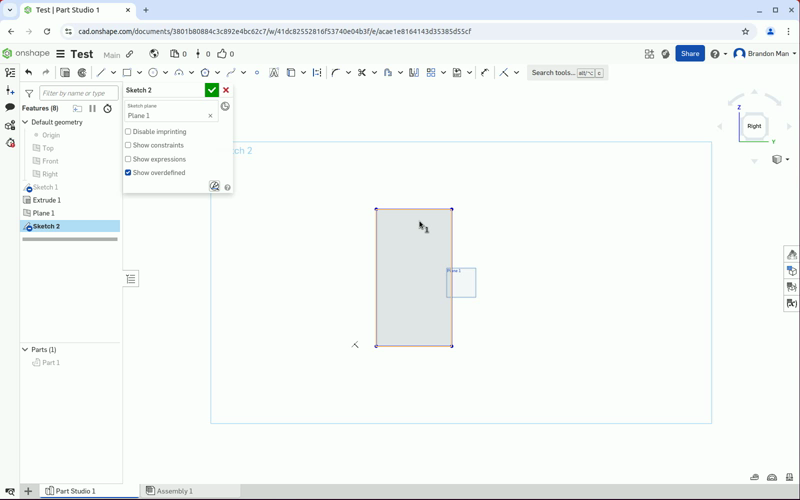
mouse_move(73, 352)
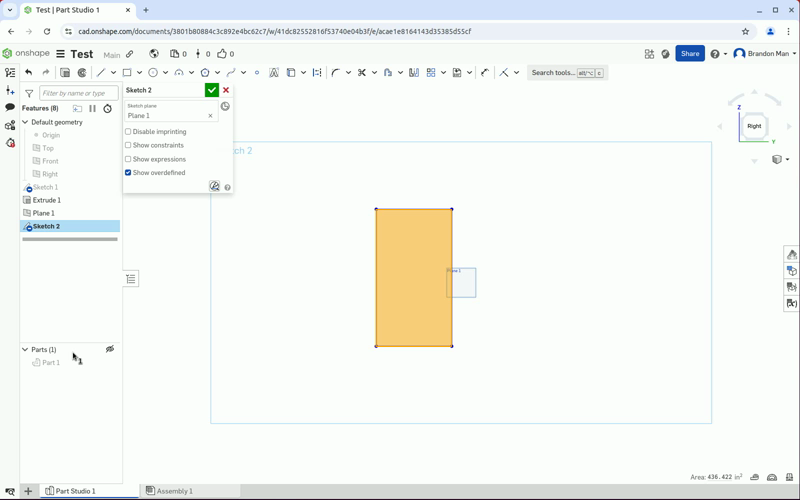
key(shift+y)
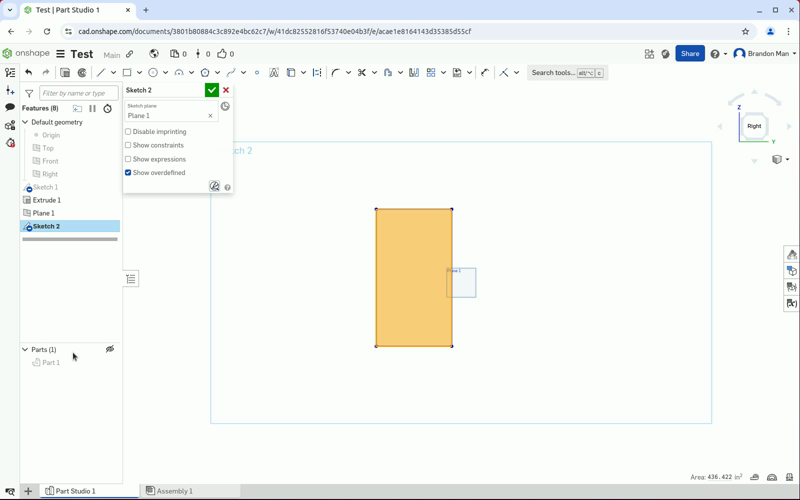
key(shift+e)
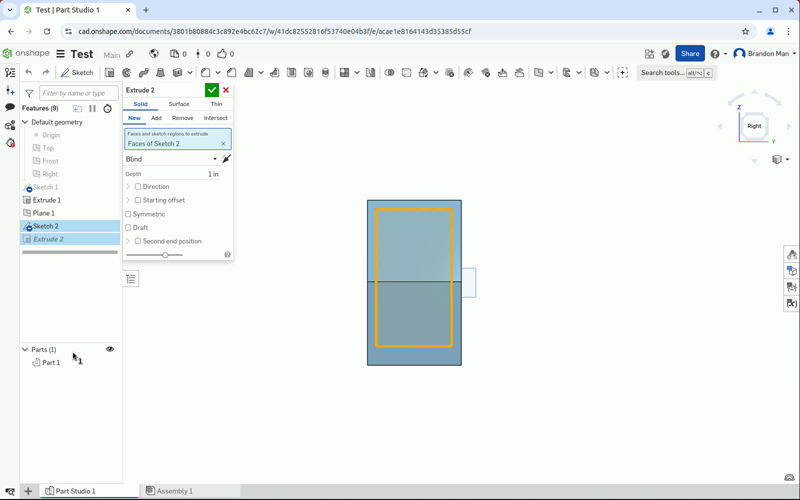
mouse_move(143, 106)
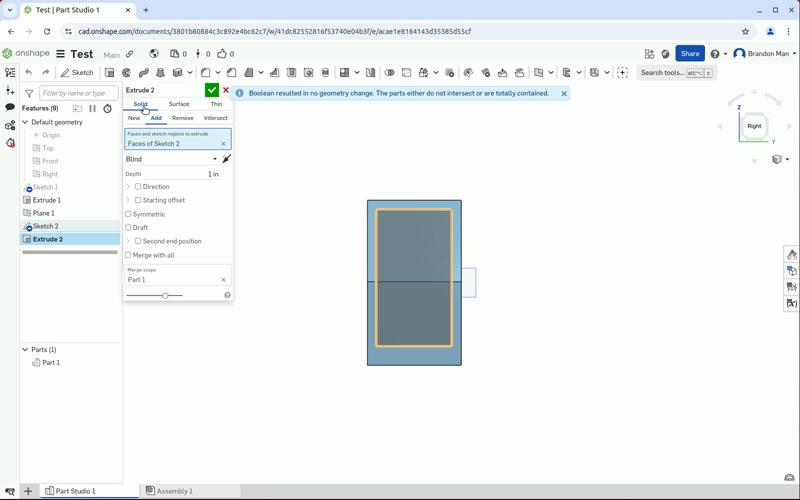
click(143, 106)
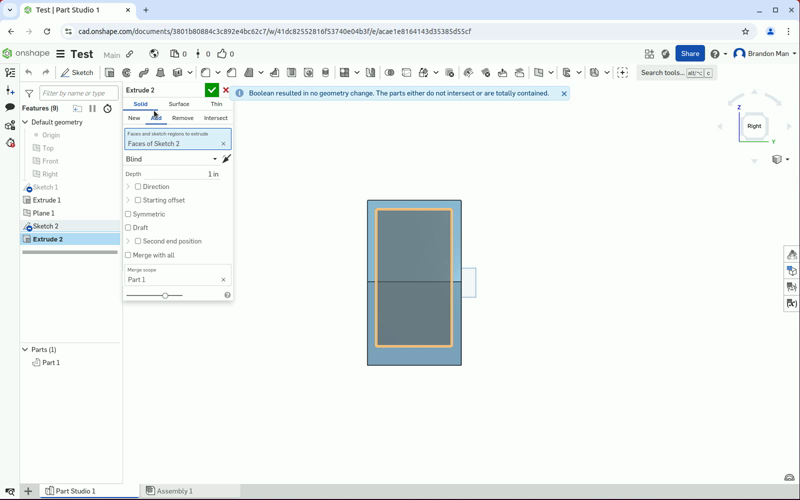
mouse_move(186, 120)
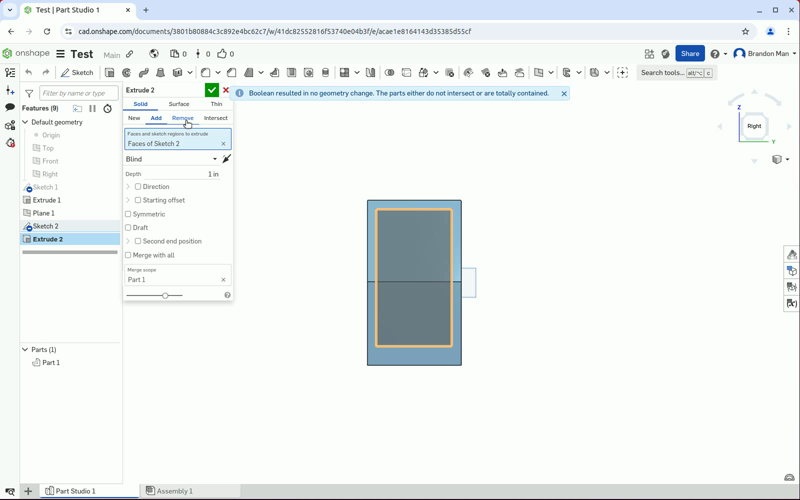
click(186, 120)
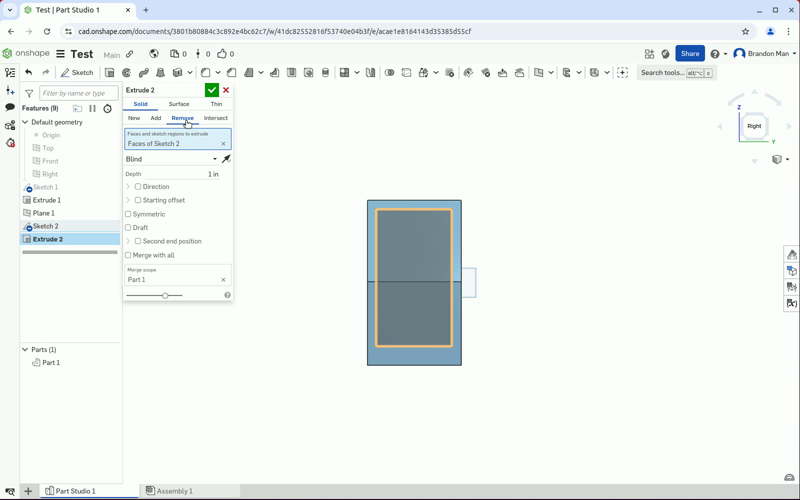
key(tab, 4)
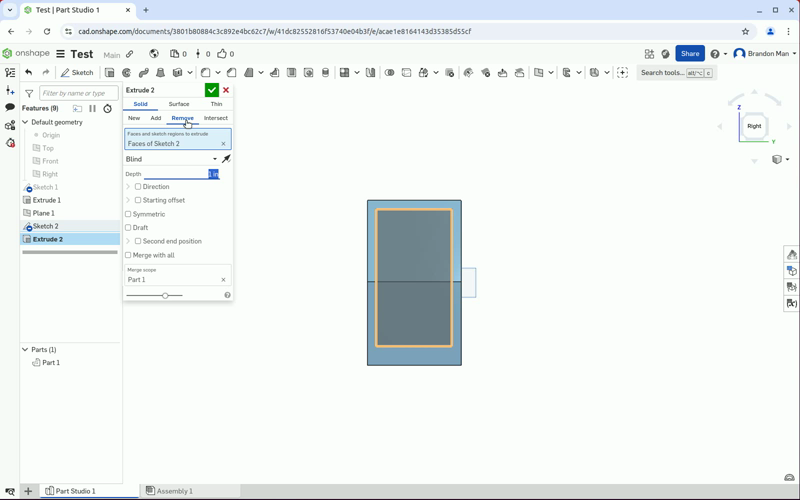
text(19.498)
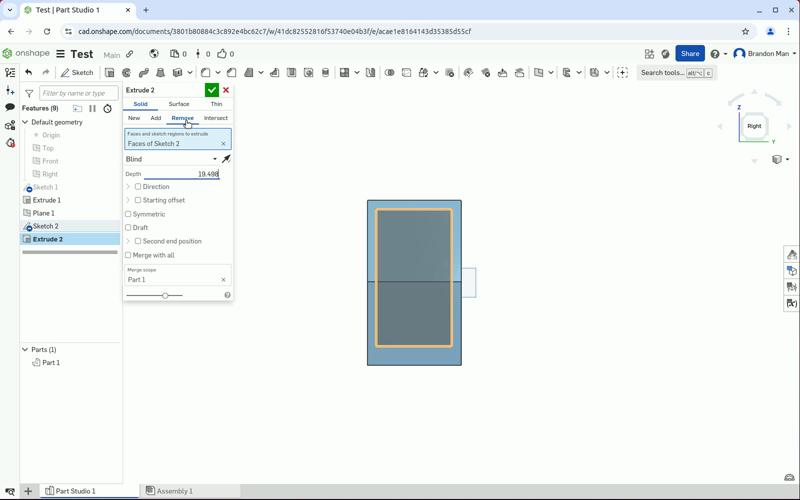
key(tab, 6)
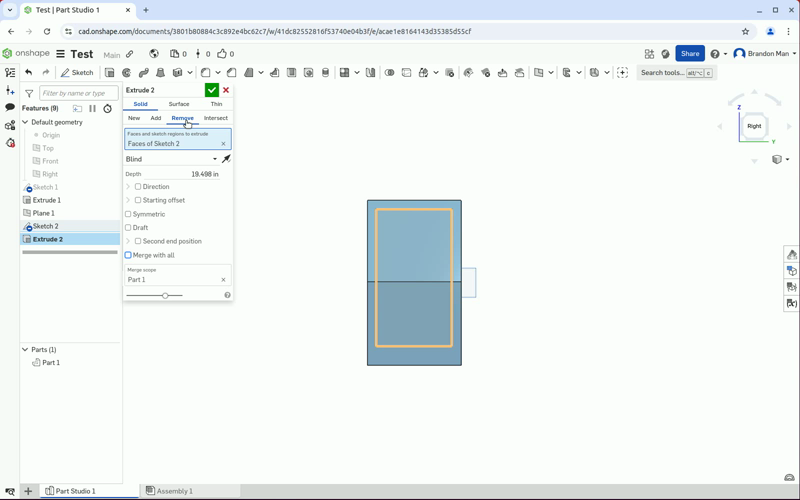
key(space)
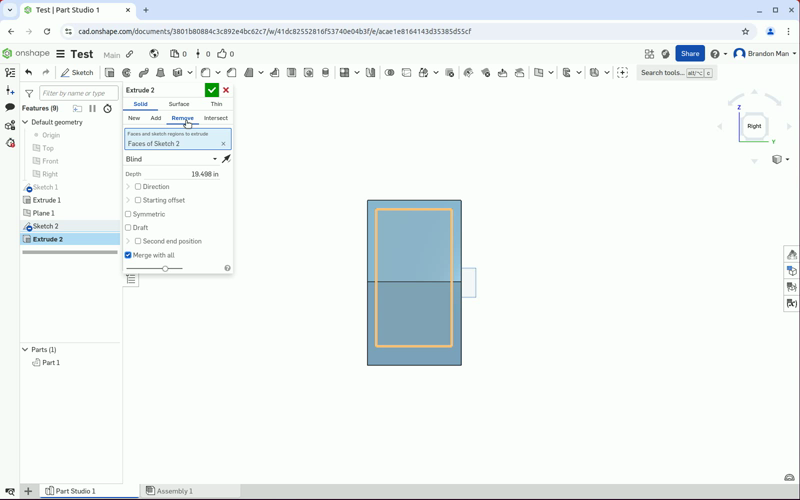
key(enter)
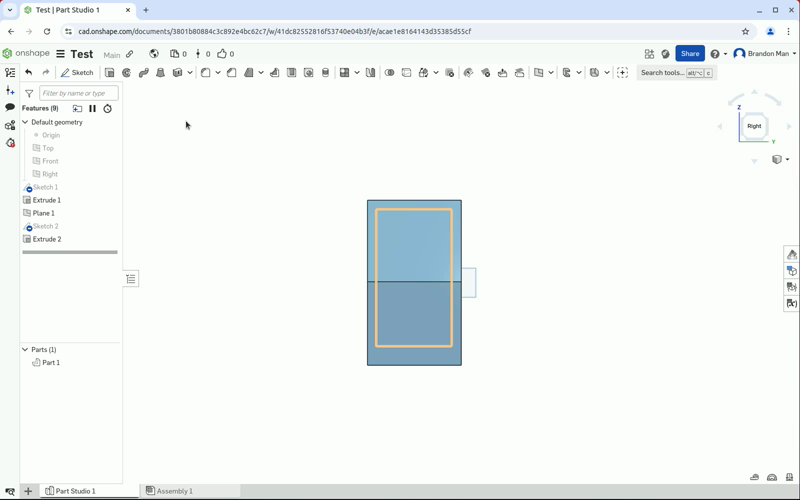
key(shift+h)
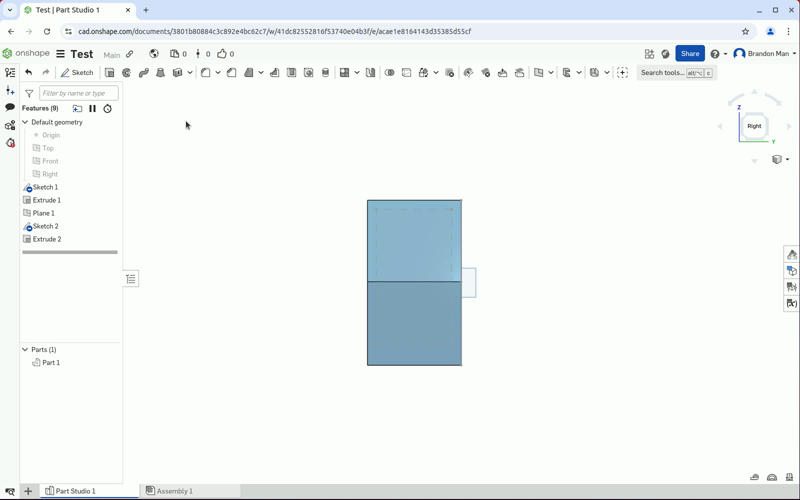
key(shift+h)
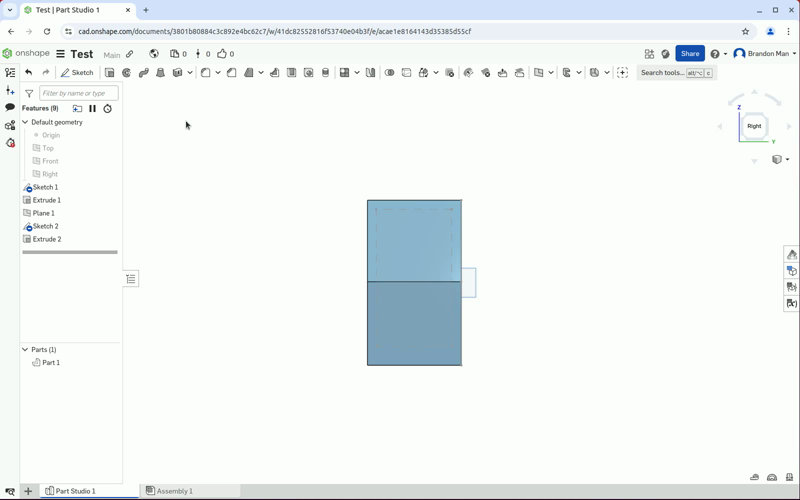
key(shift+7)
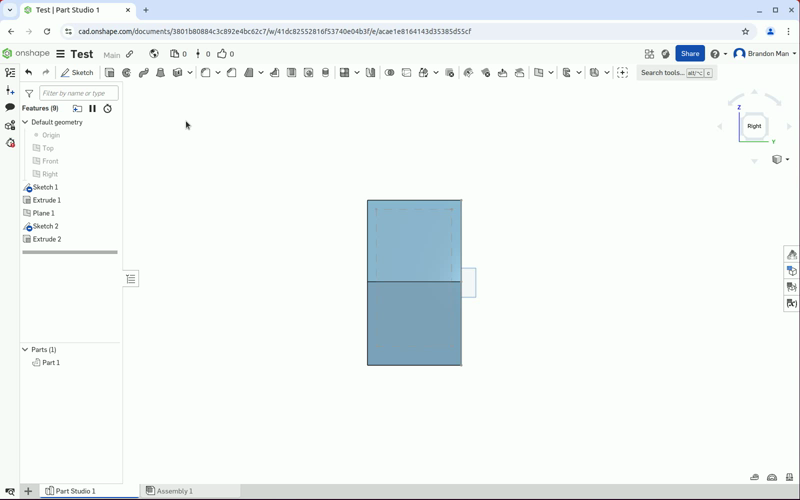
key(right, 2)
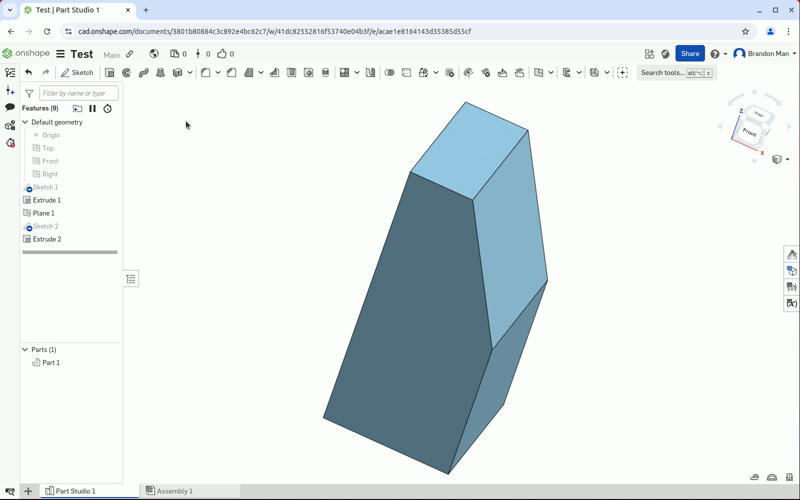
key(down, 2)
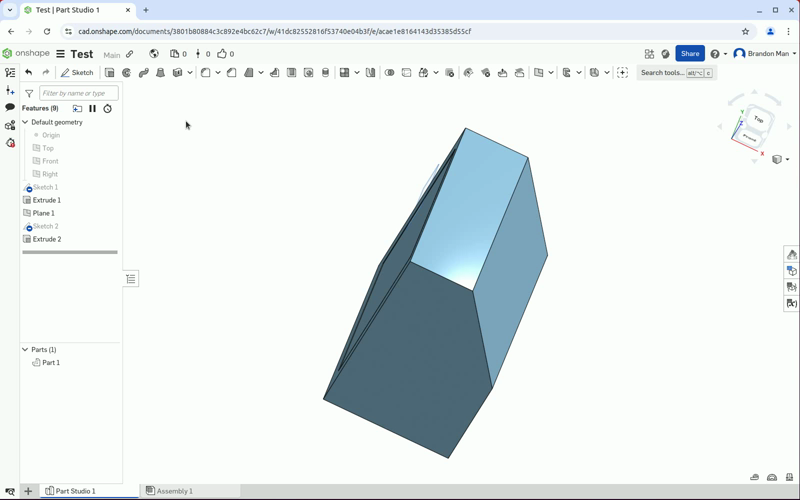
key(up, 2)
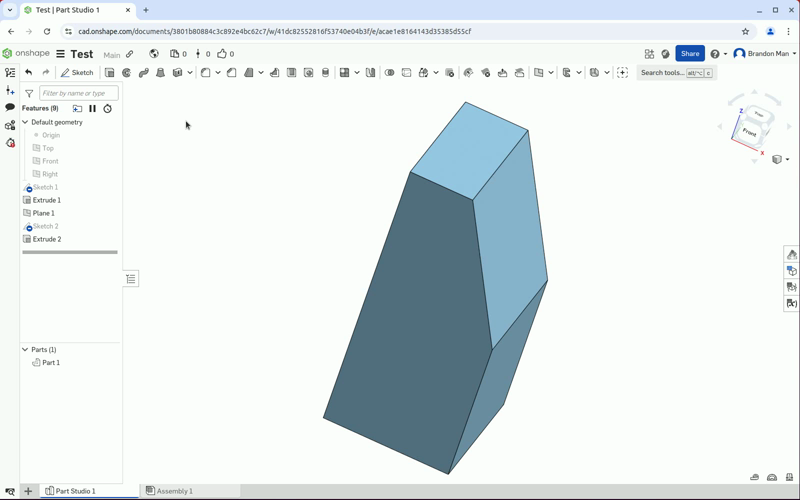
key(left, 2)
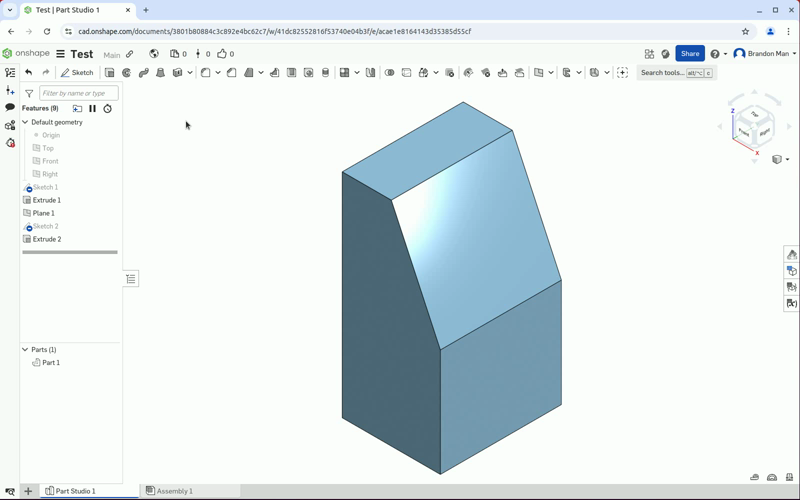
mouse_move(73, 189)
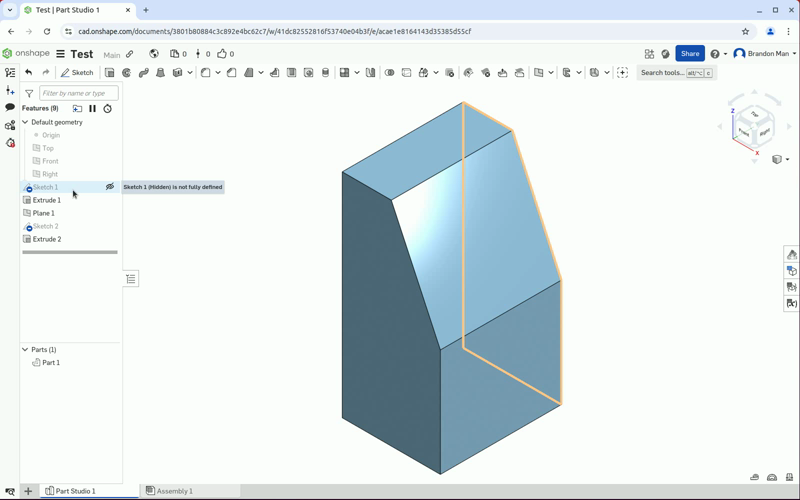
click(73, 189)